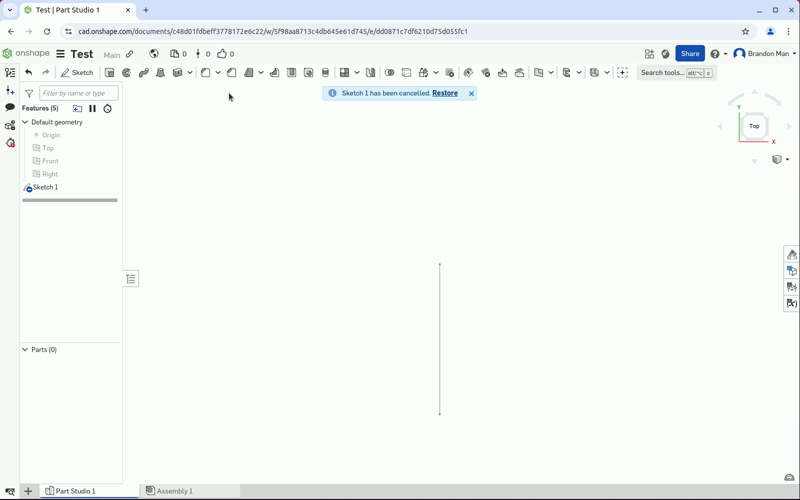
key(shift+h)
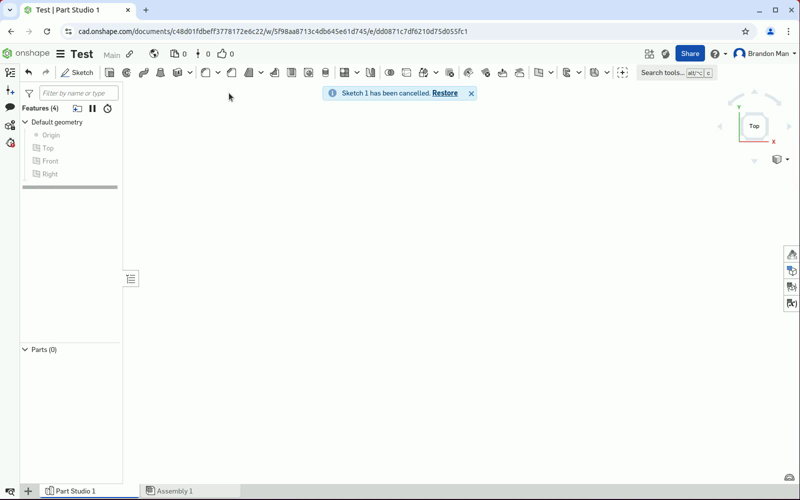
key(shift+s)
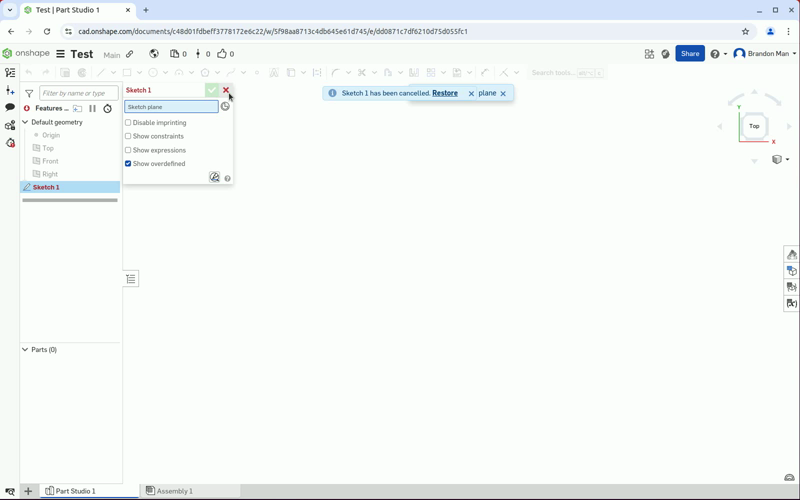
mouse_move(73, 150)
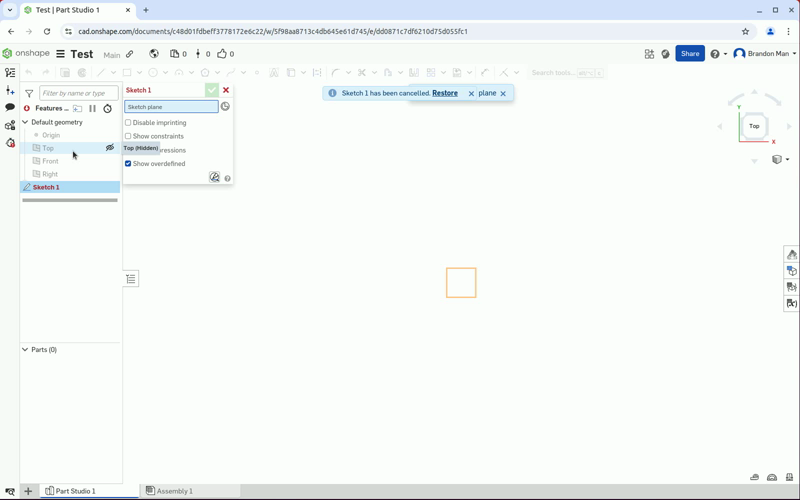
click(73, 150)
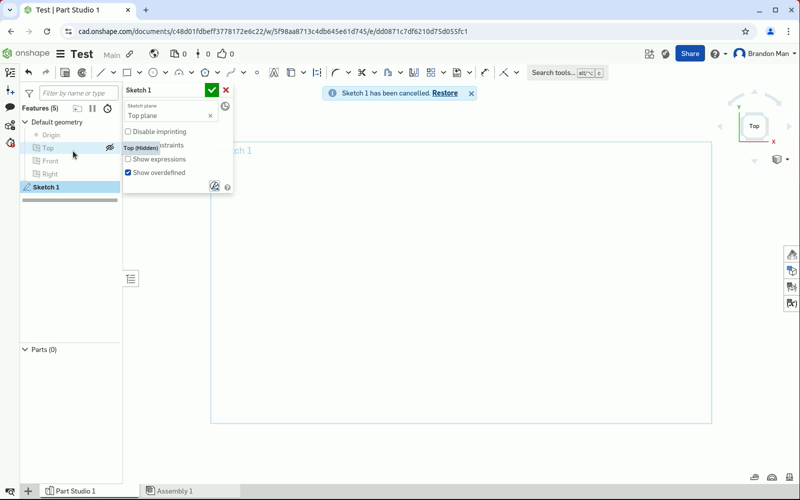
mouse_move(73, 352)
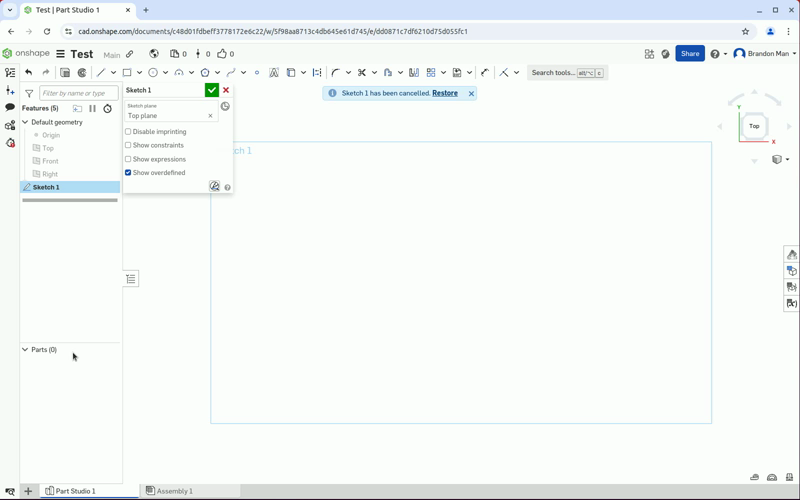
key(y)
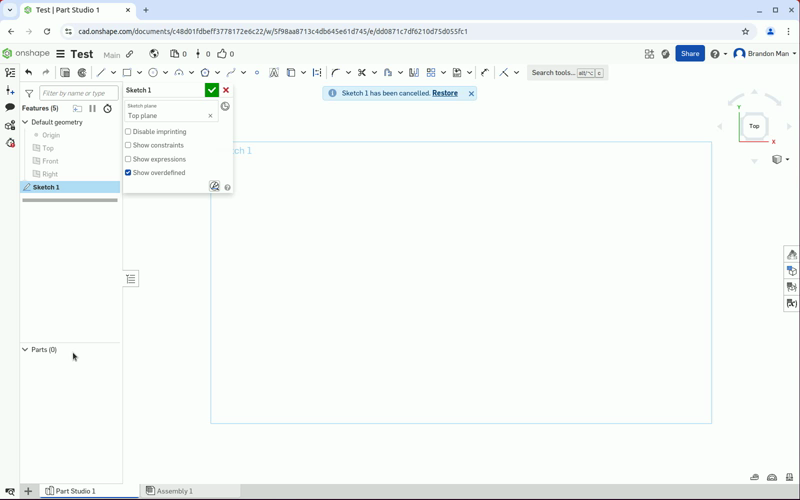
key(c)
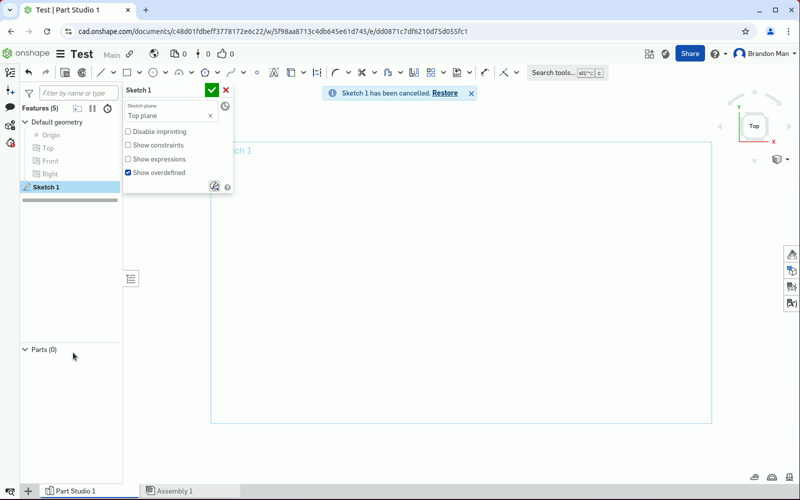
key_down(shift)
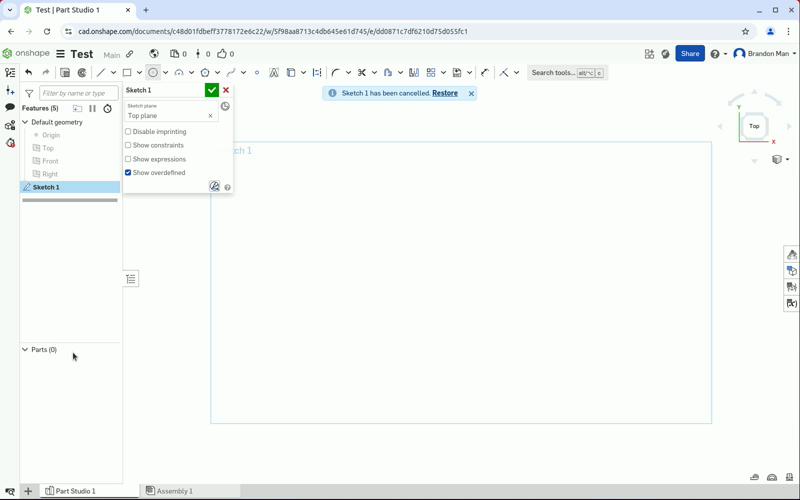
mouse_move(461, 282)
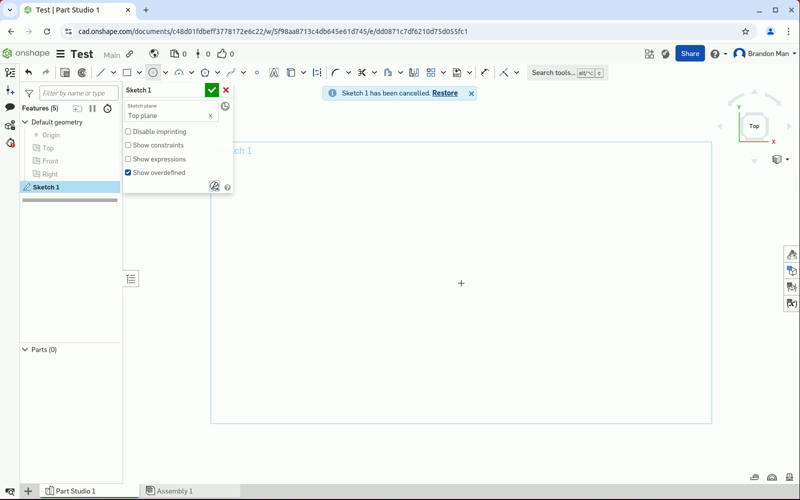
click(461, 282)
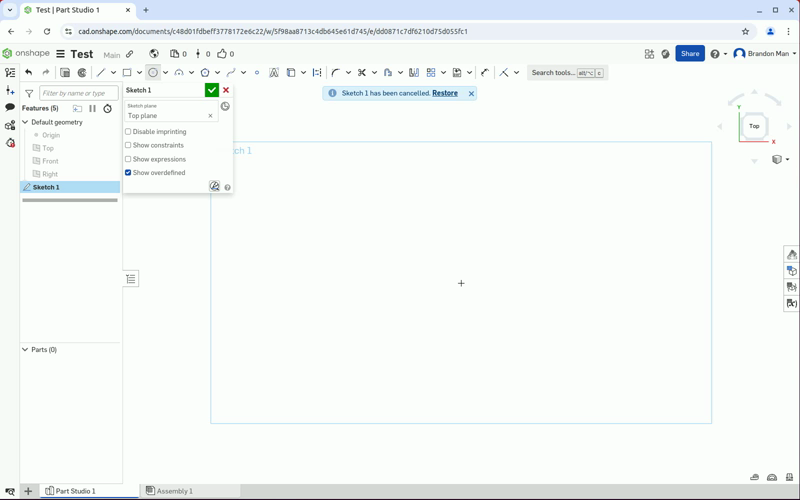
key_up(shift)
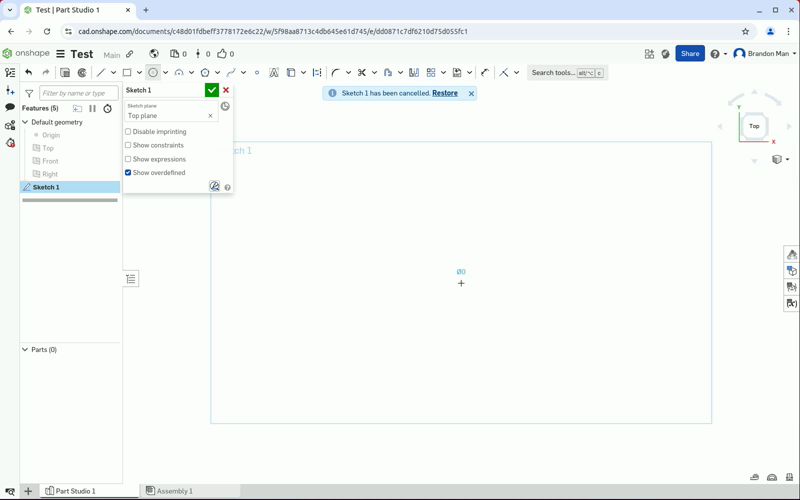
mouse_move(508, 282)
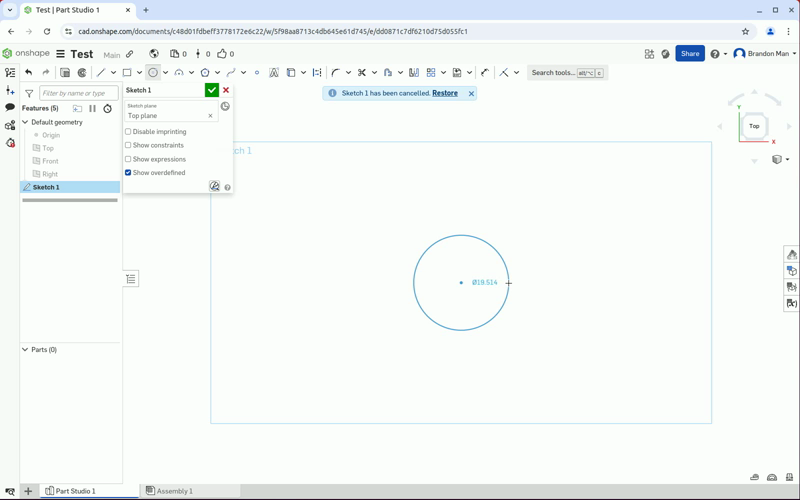
click(508, 282)
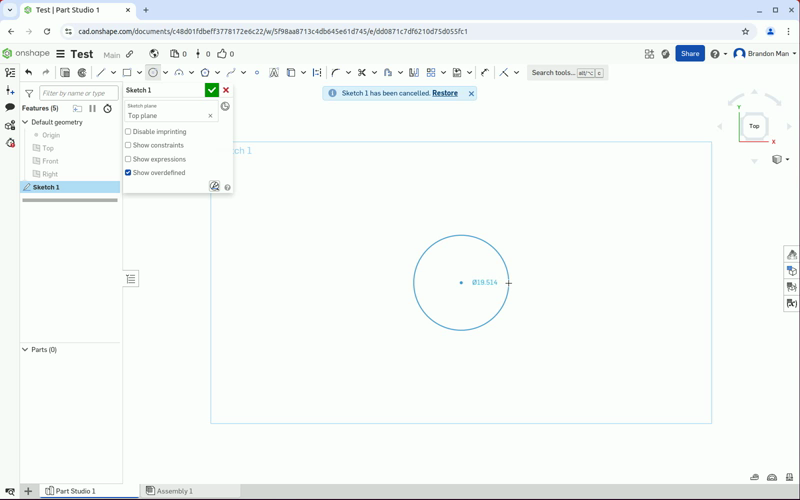
key(esc)
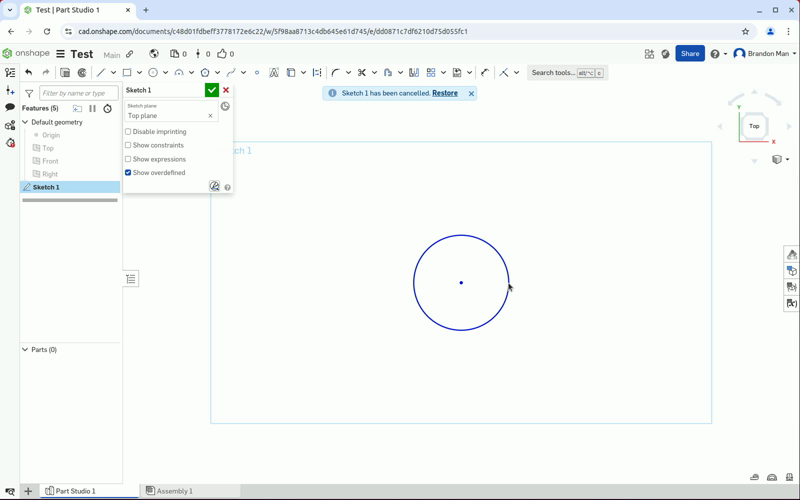
key(c)
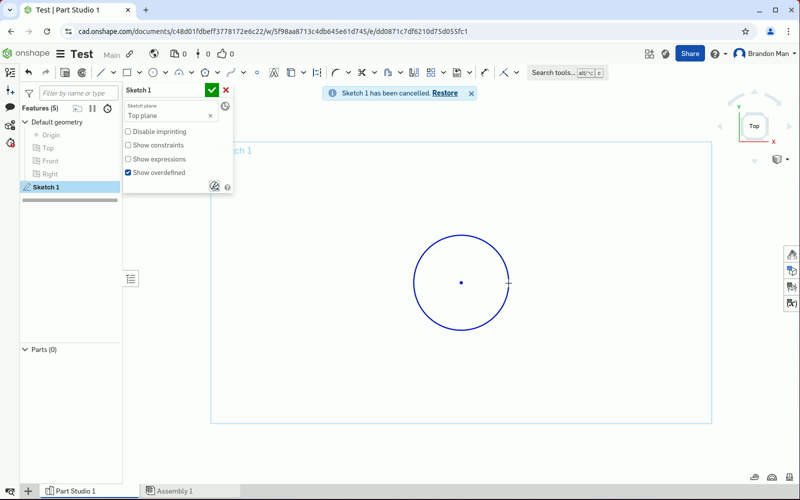
key_down(shift)
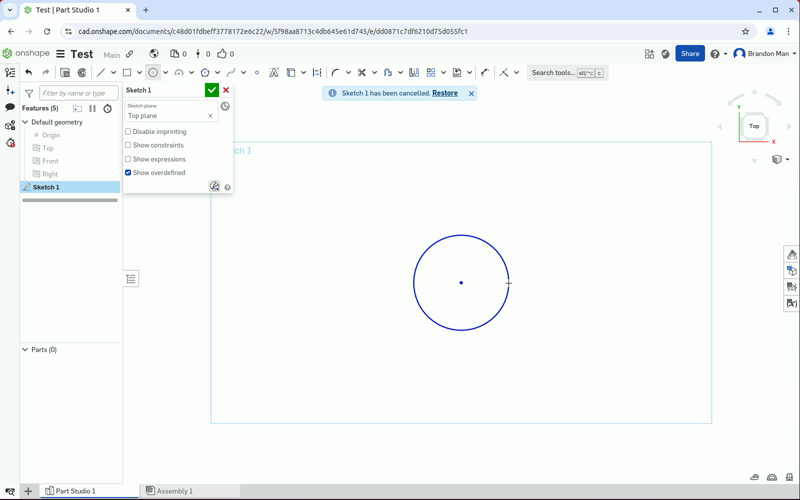
mouse_move(461, 282)
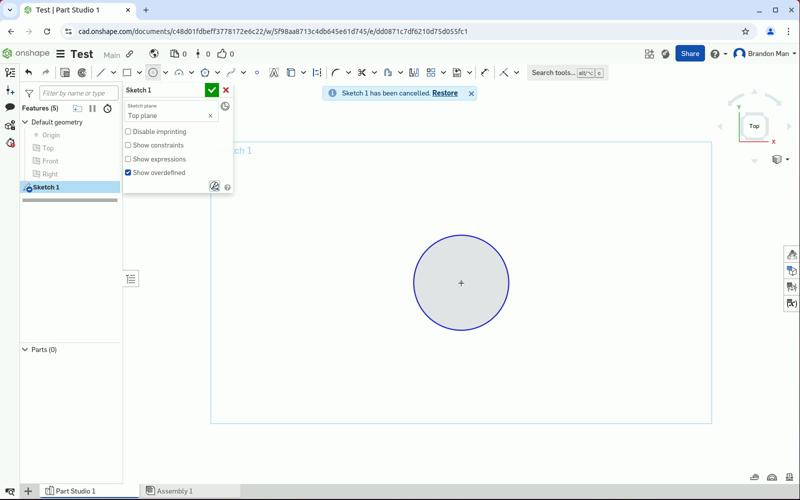
click(461, 282)
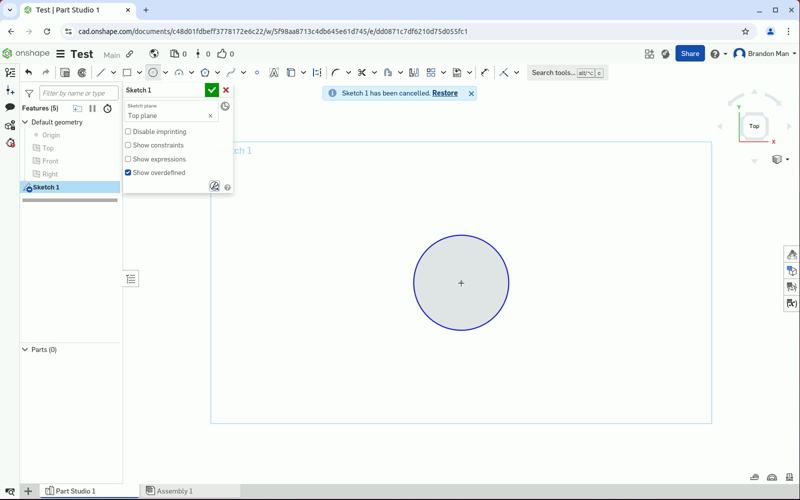
key_up(shift)
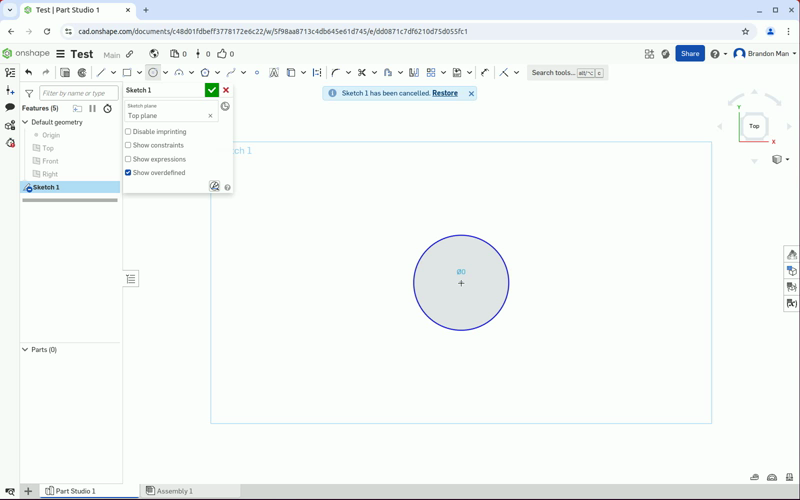
mouse_move(480, 282)
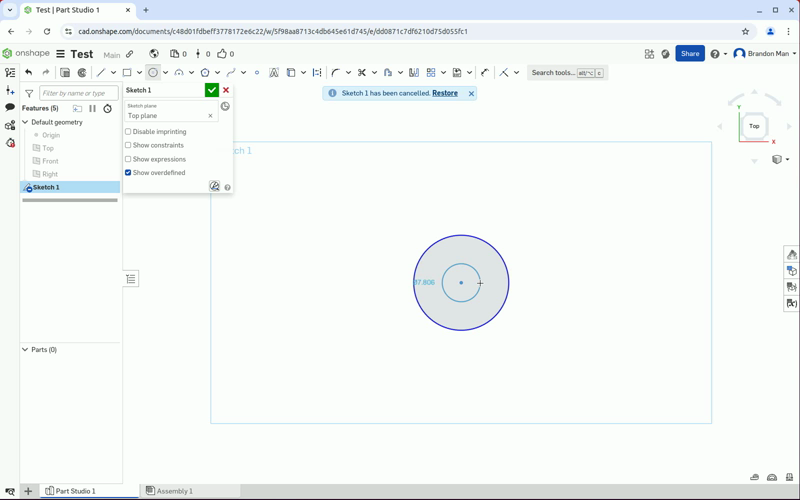
click(480, 282)
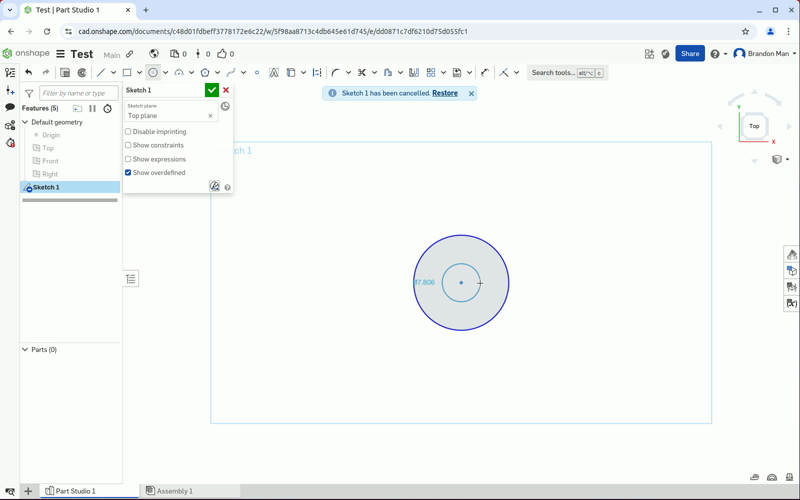
key(esc)
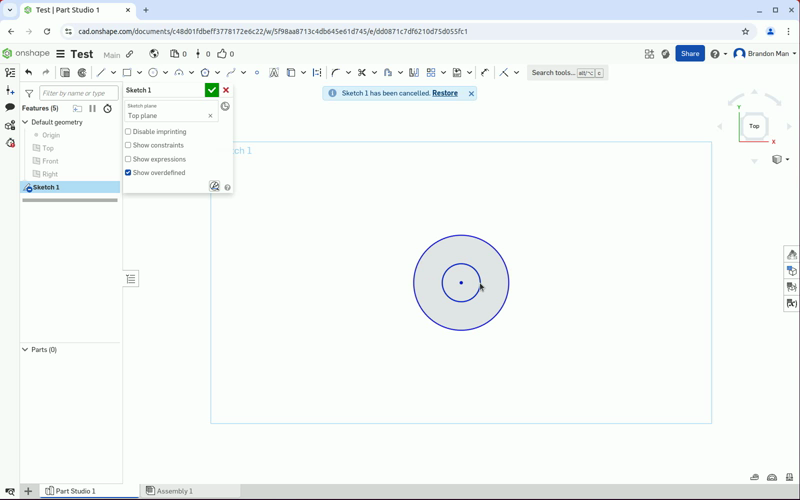
mouse_move(430, 265)
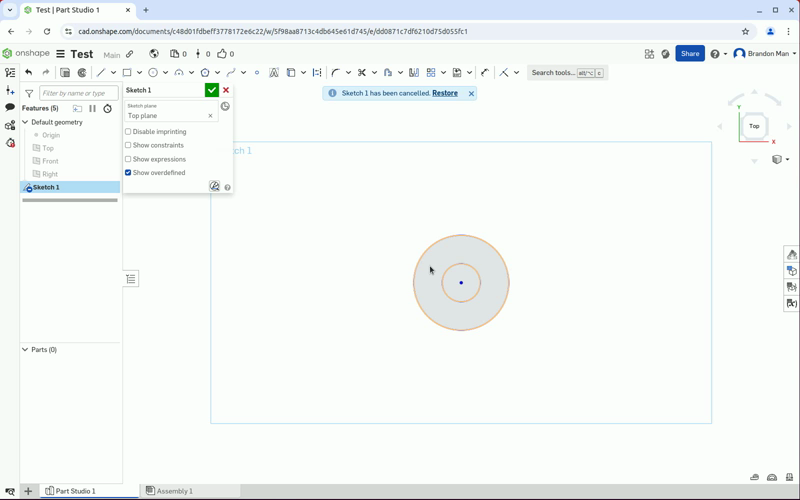
click(430, 265)
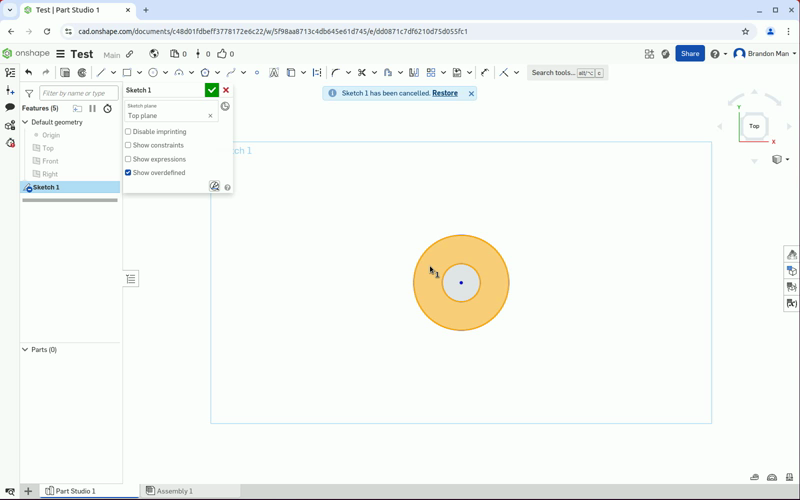
mouse_move(73, 352)
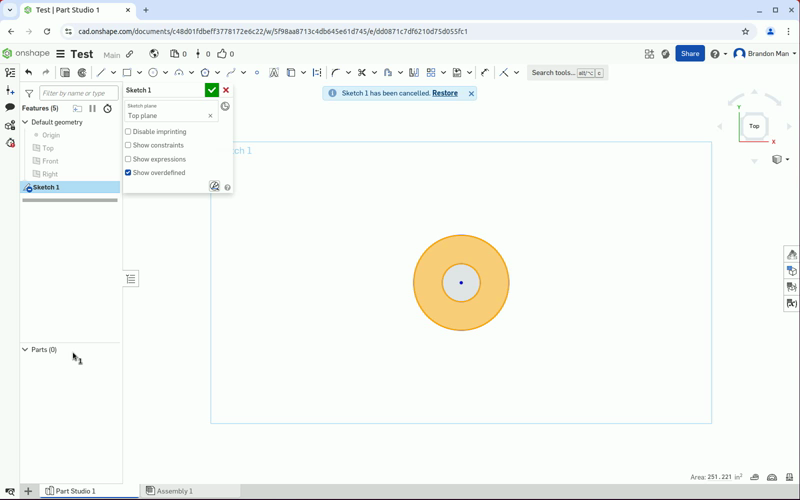
key(shift+y)
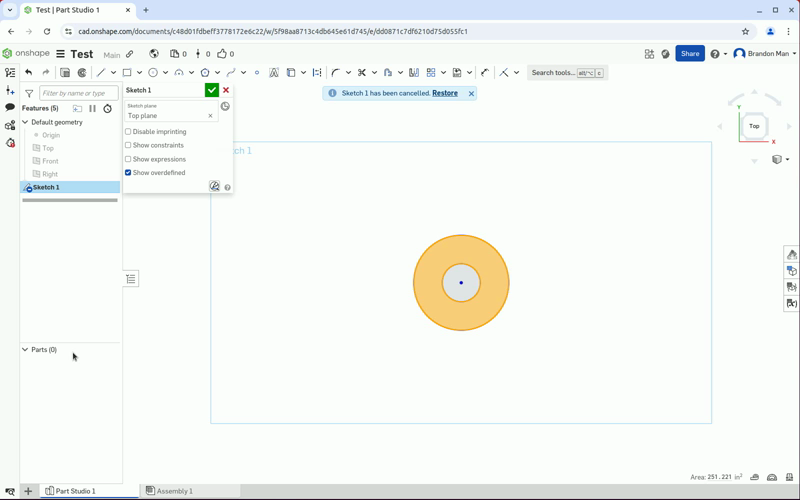
key(shift+e)
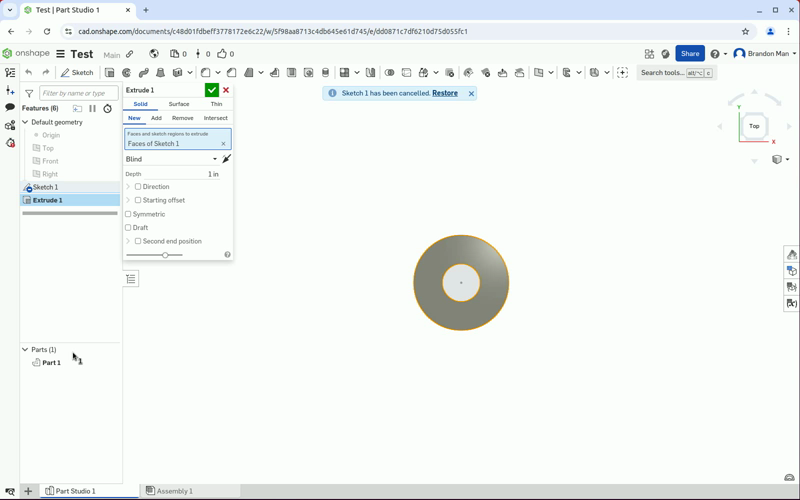
mouse_move(143, 106)
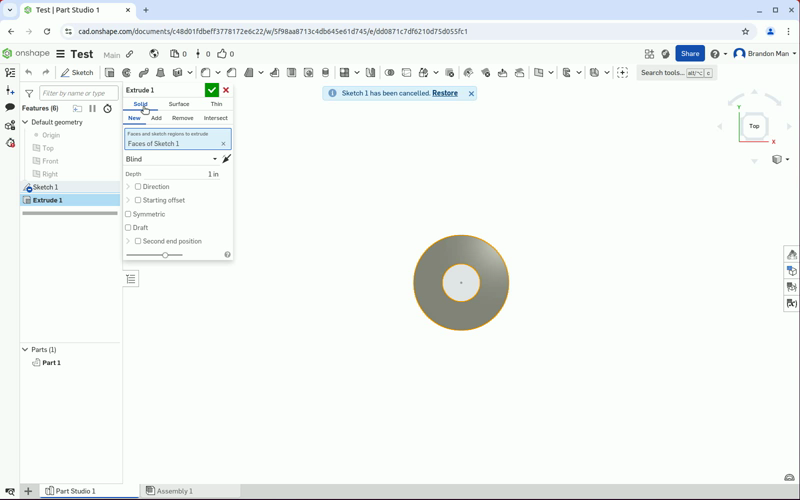
click(143, 106)
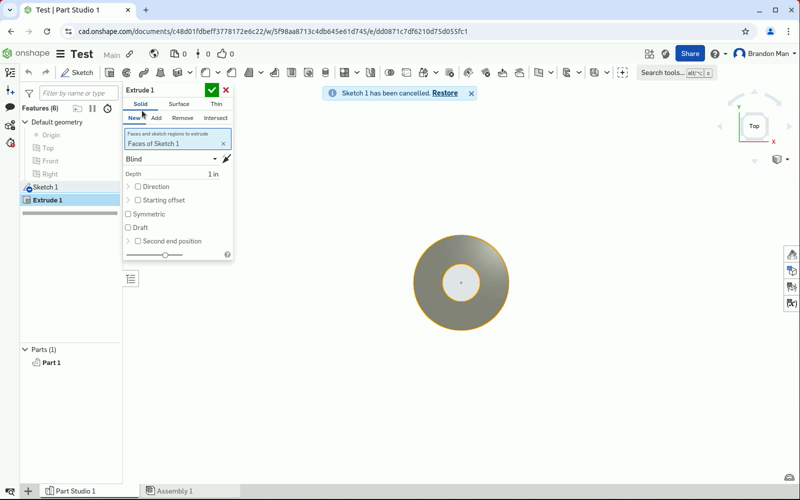
mouse_move(137, 120)
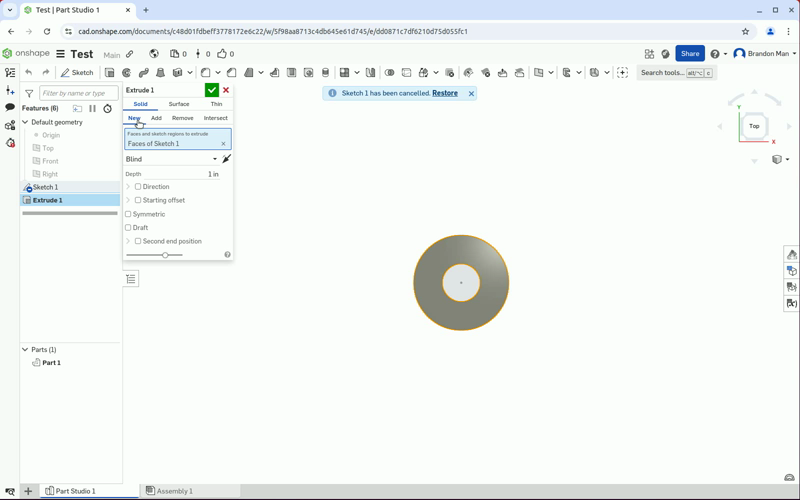
click(137, 120)
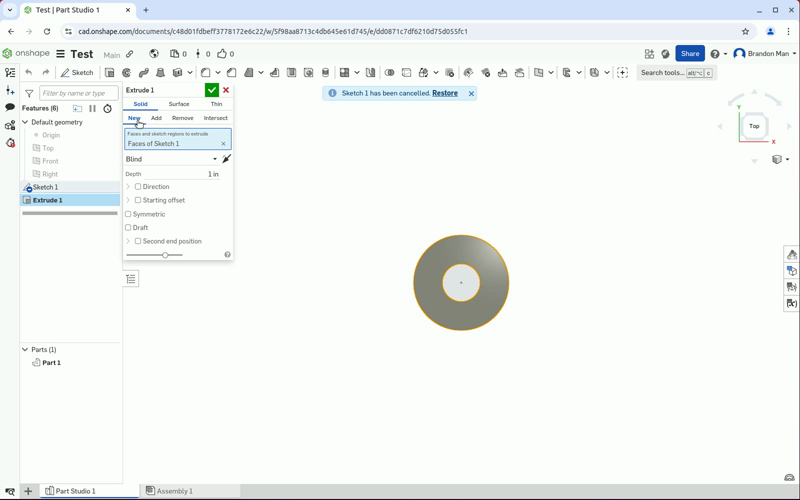
key(tab, 4)
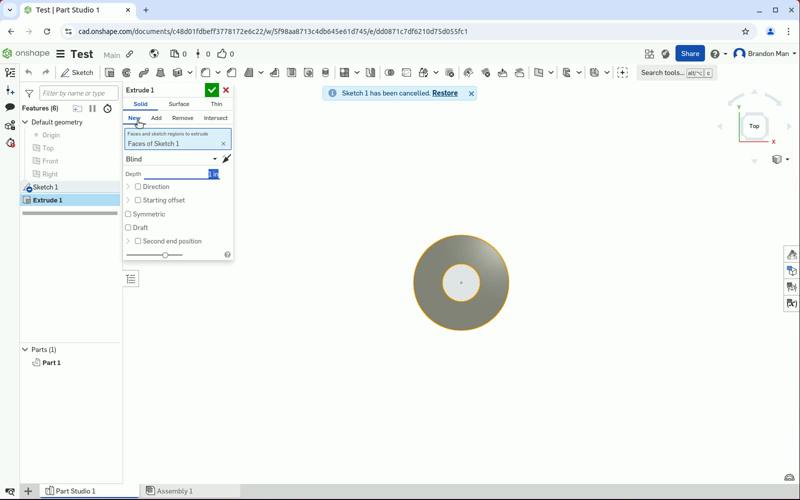
text(23.108)
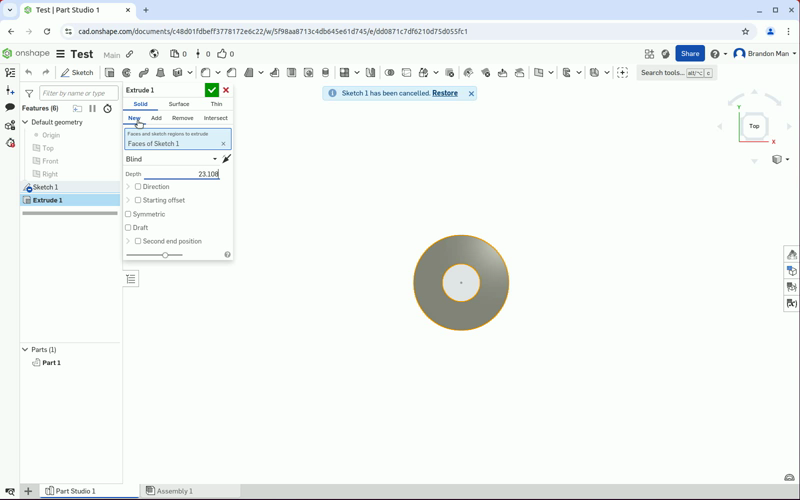
key(enter)
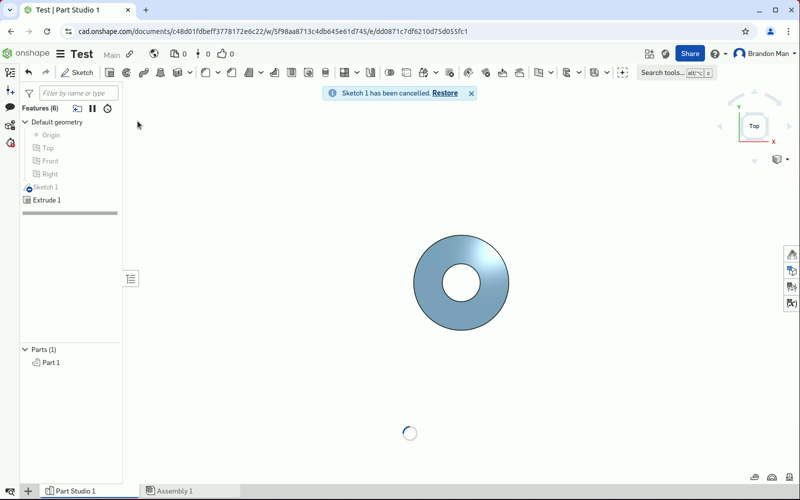
key(shift+h)
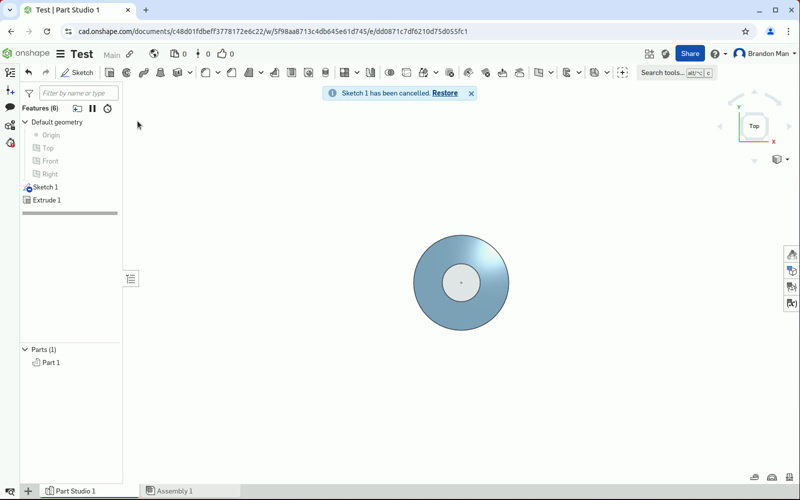
key(shift+h)
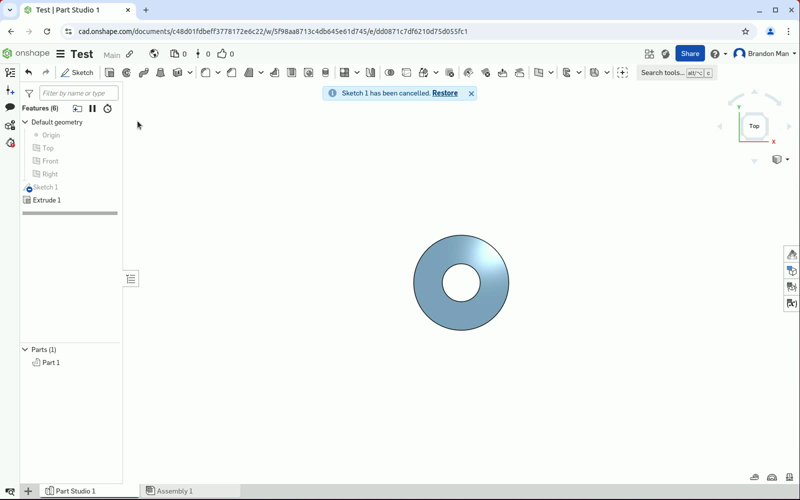
mouse_move(73, 189)
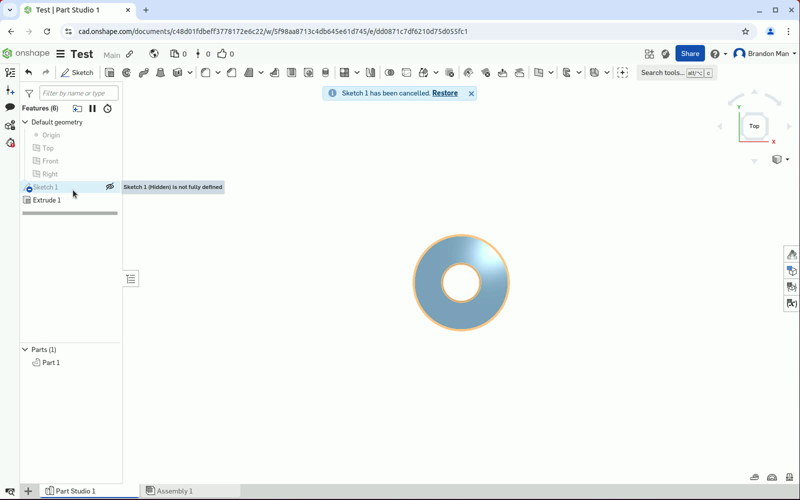
click(73, 189)
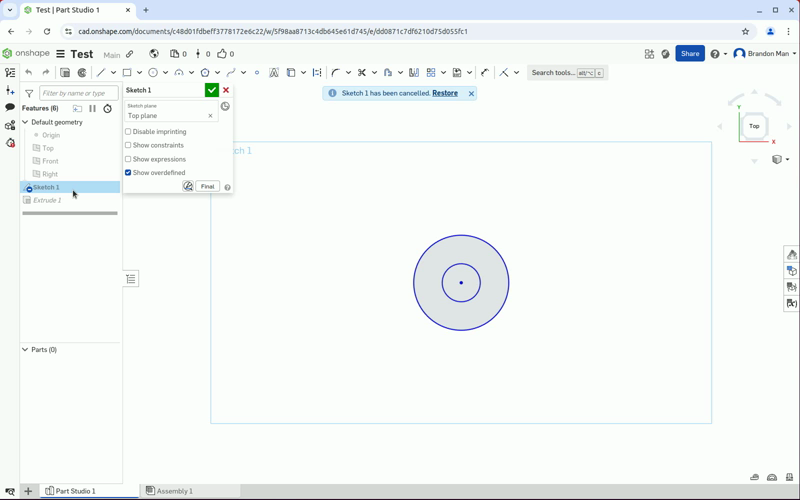
mouse_move(229, 92)
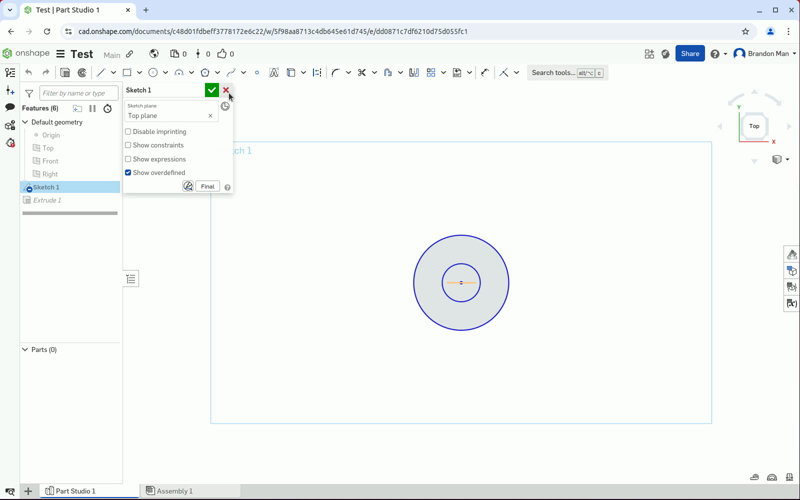
click(229, 92)
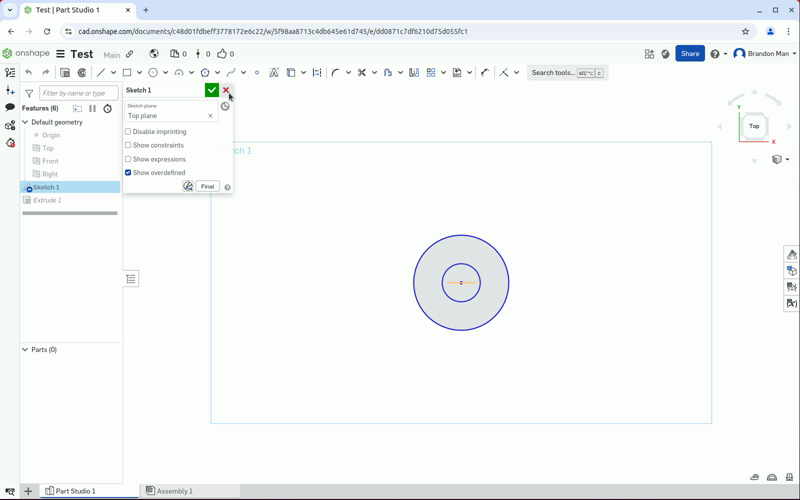
key(shift+s)
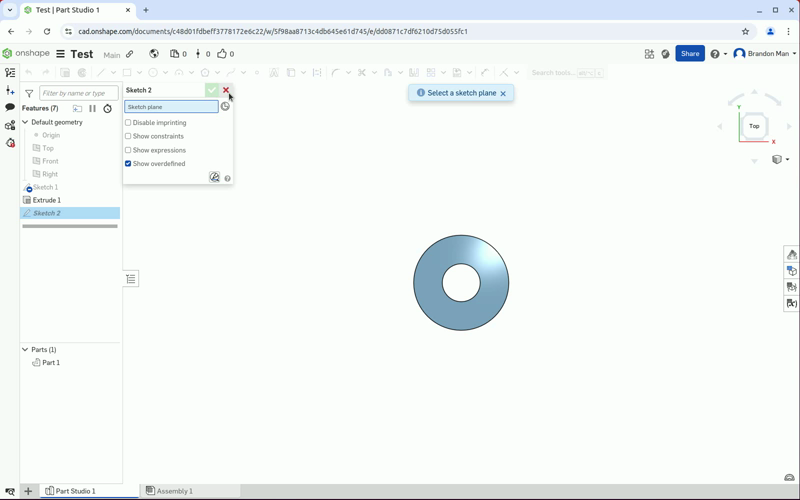
mouse_move(73, 150)
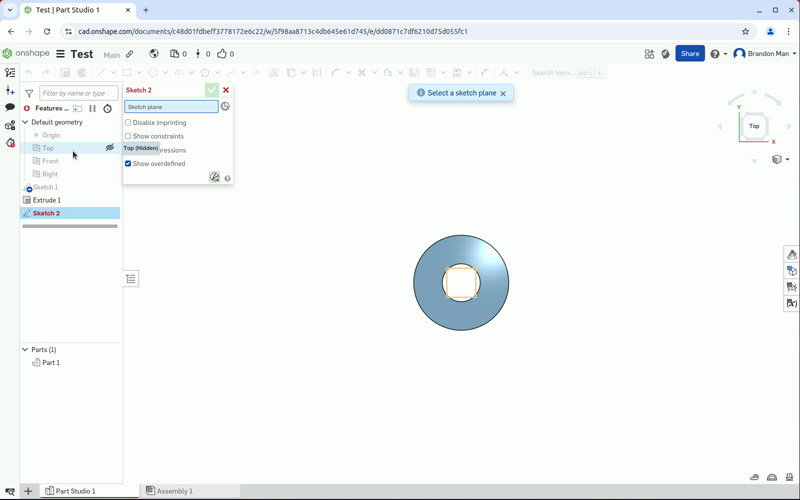
click(73, 150)
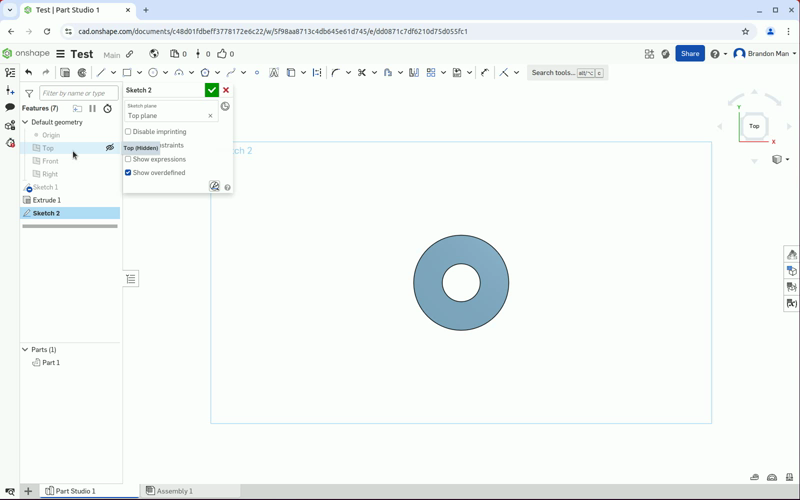
mouse_move(73, 352)
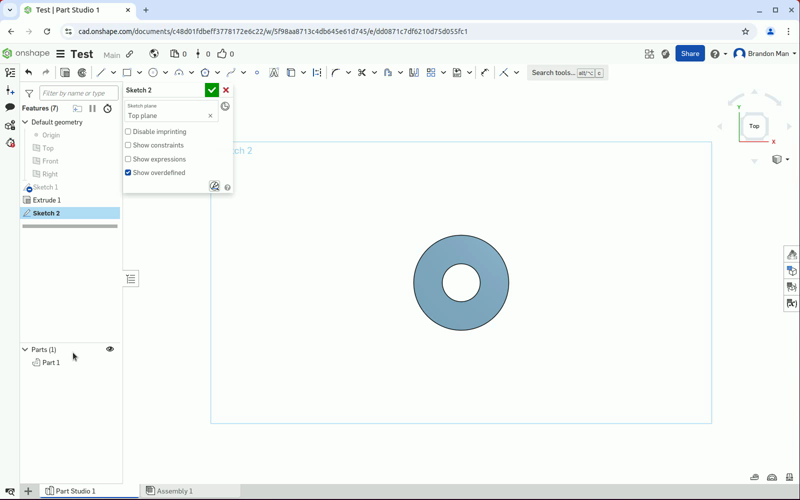
key(y)
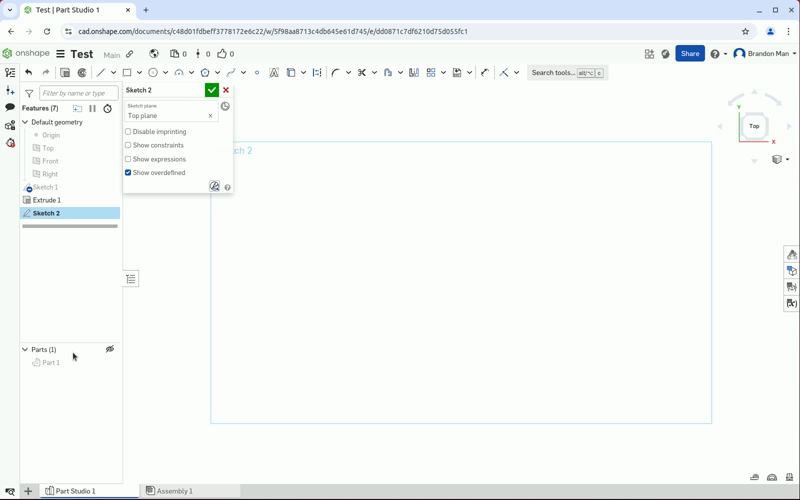
key(c)
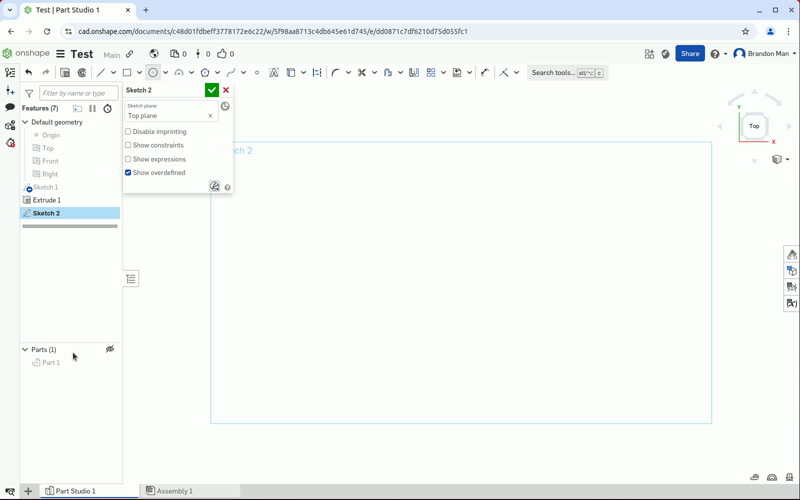
key_down(shift)
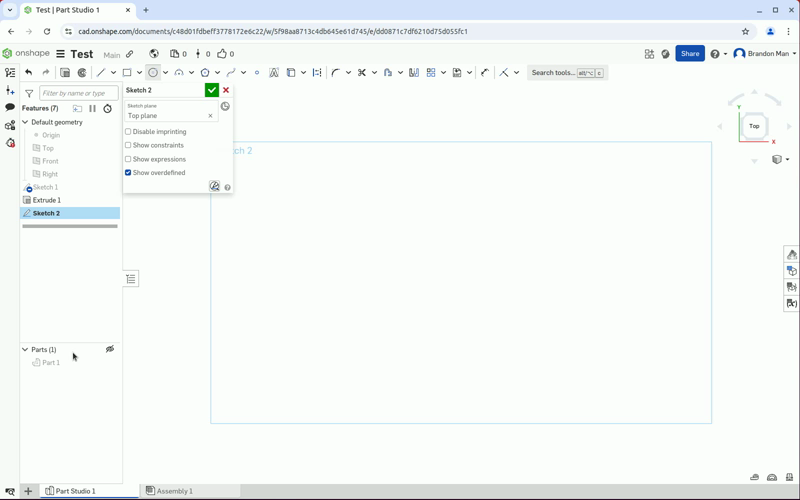
mouse_move(461, 282)
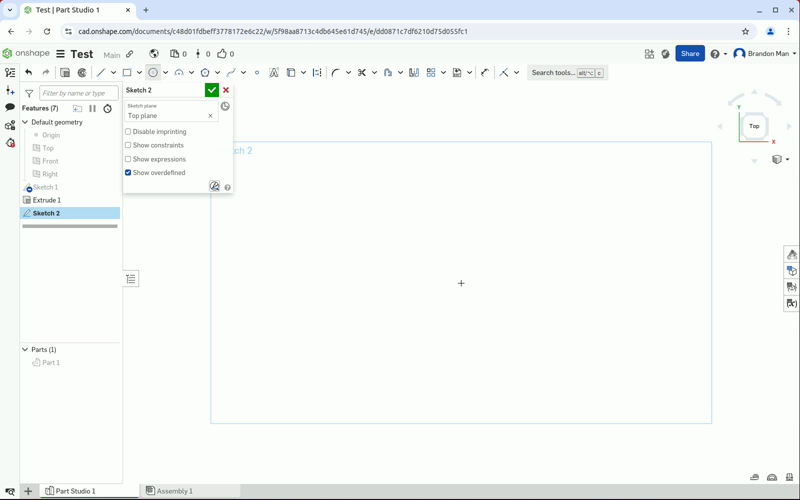
click(461, 282)
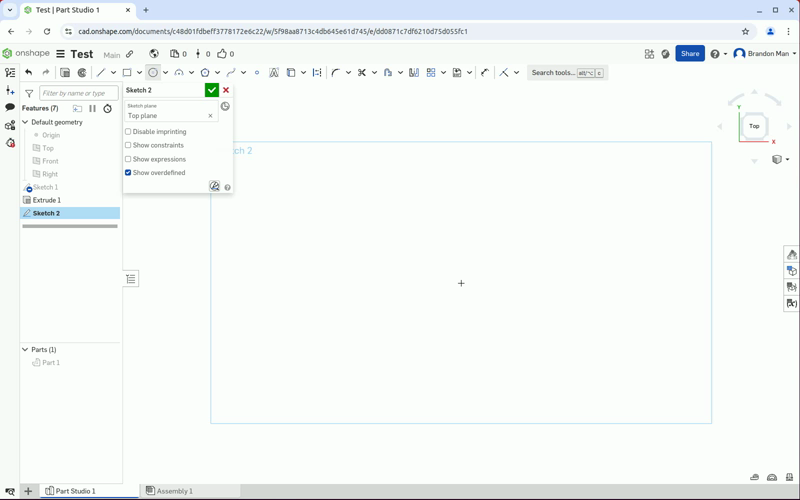
key_up(shift)
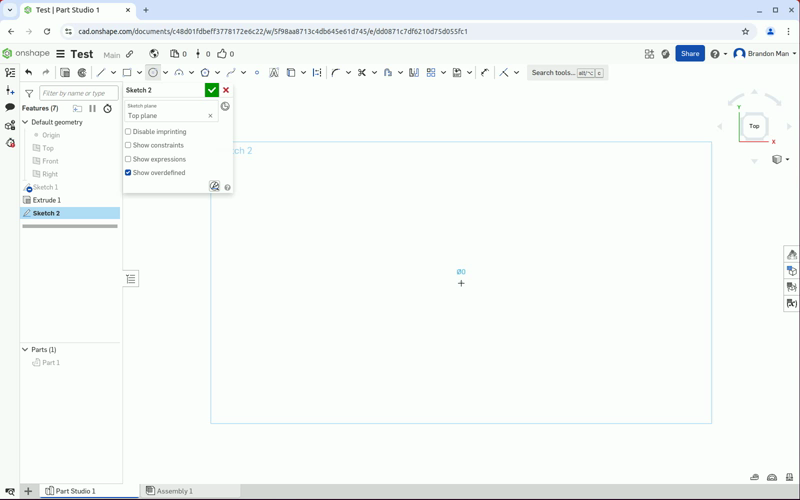
mouse_move(508, 282)
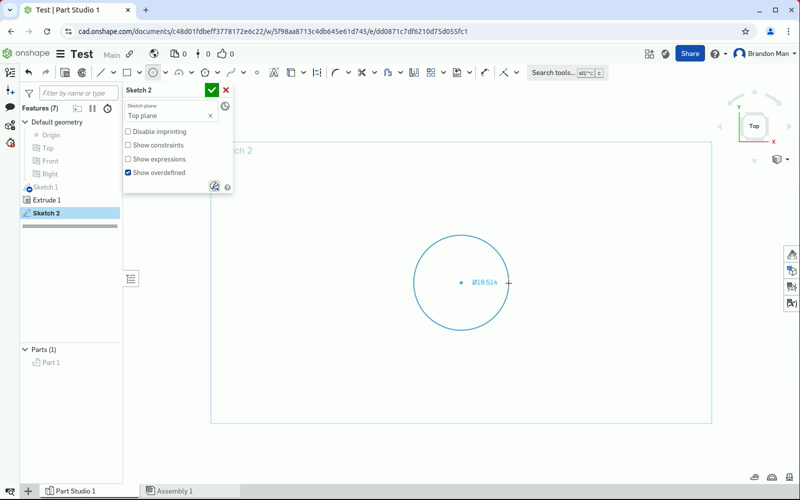
click(508, 282)
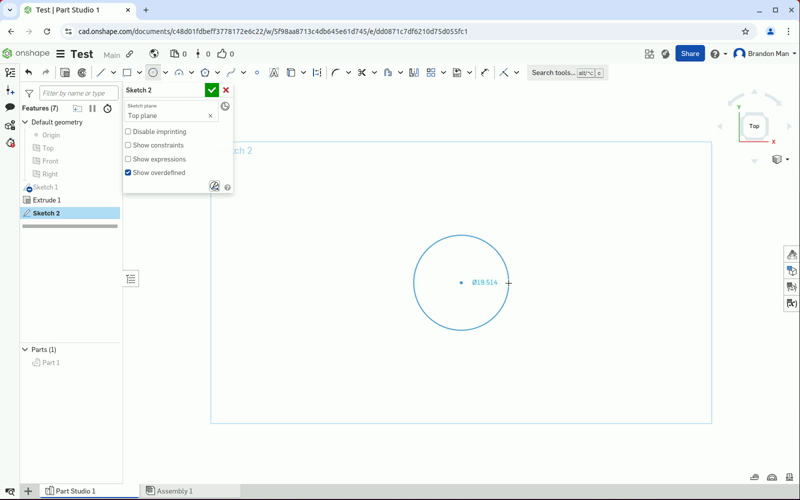
key(esc)
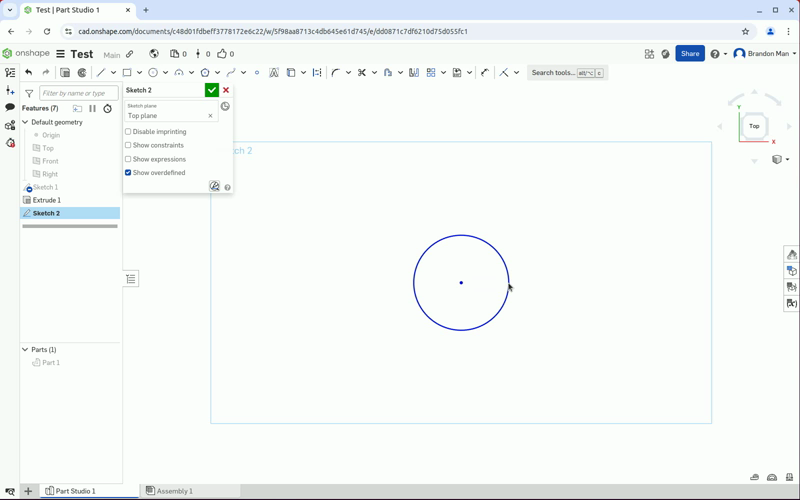
key(c)
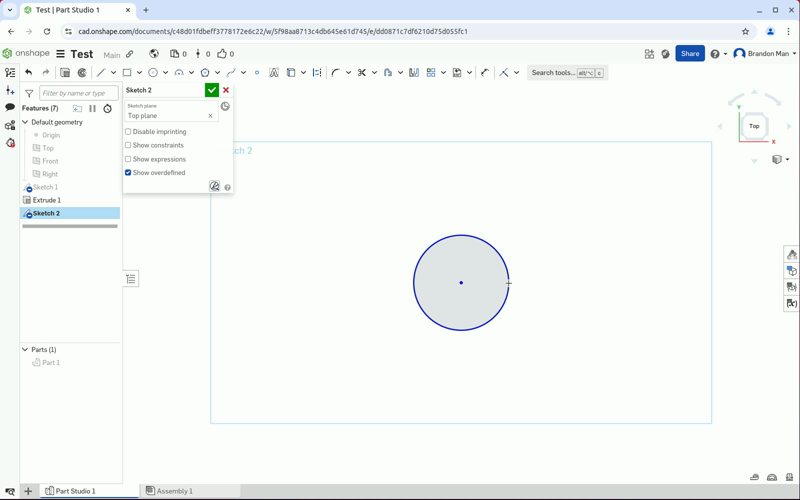
key_down(shift)
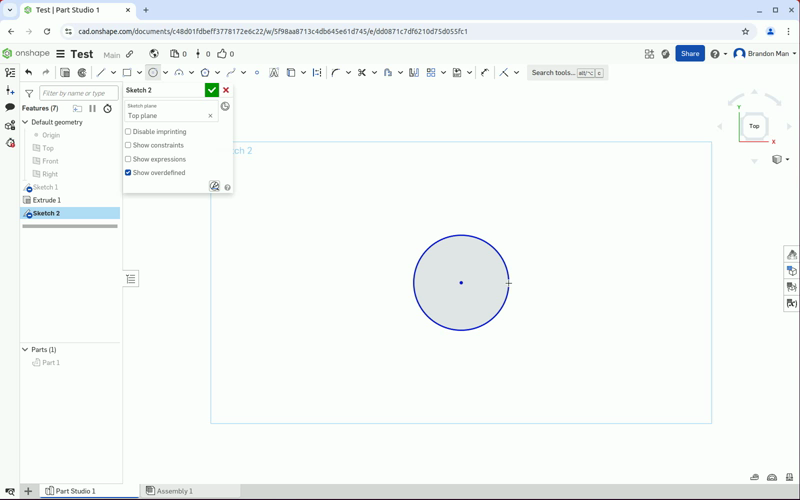
mouse_move(461, 282)
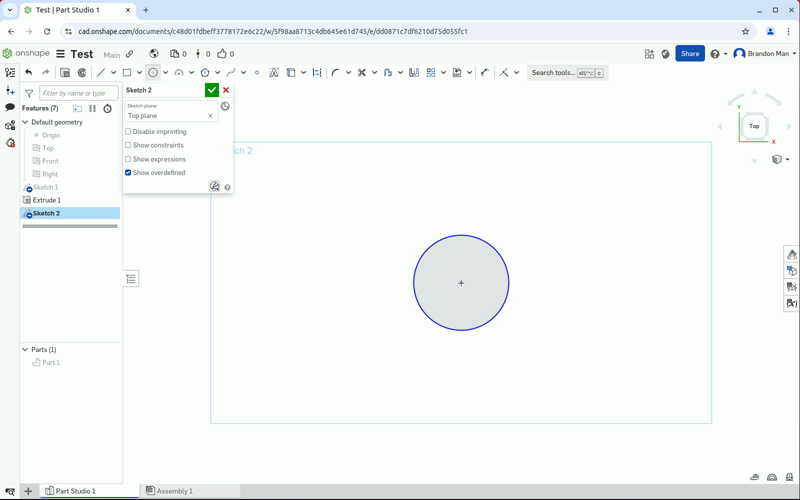
click(461, 282)
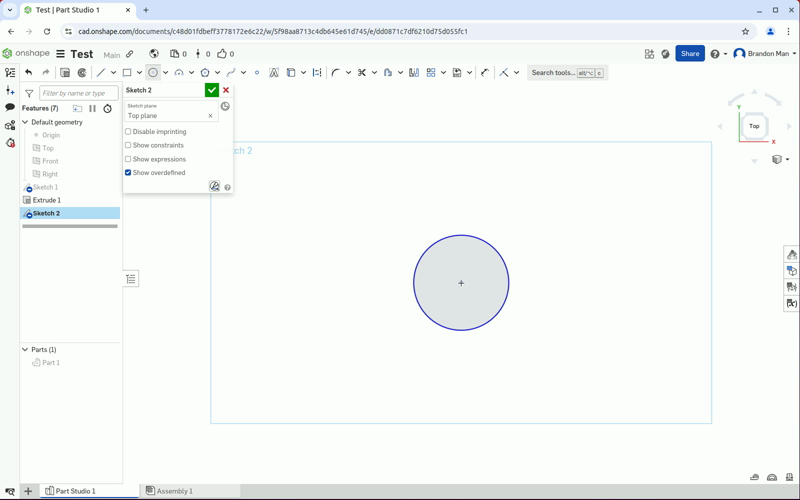
key_up(shift)
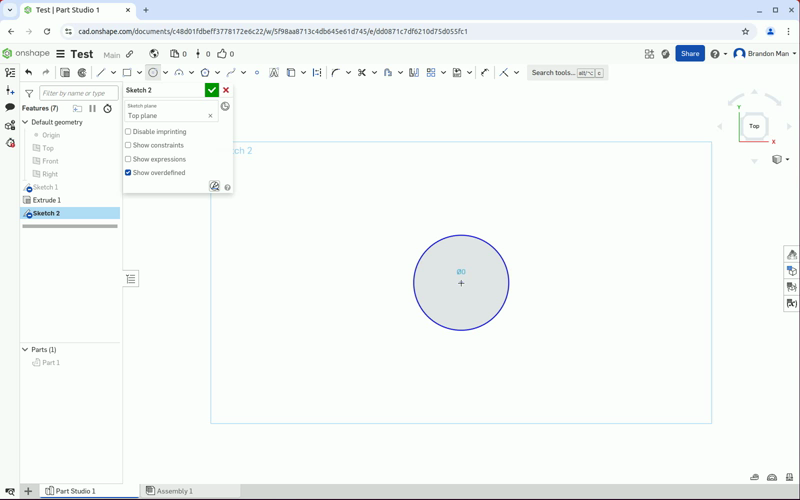
mouse_move(480, 282)
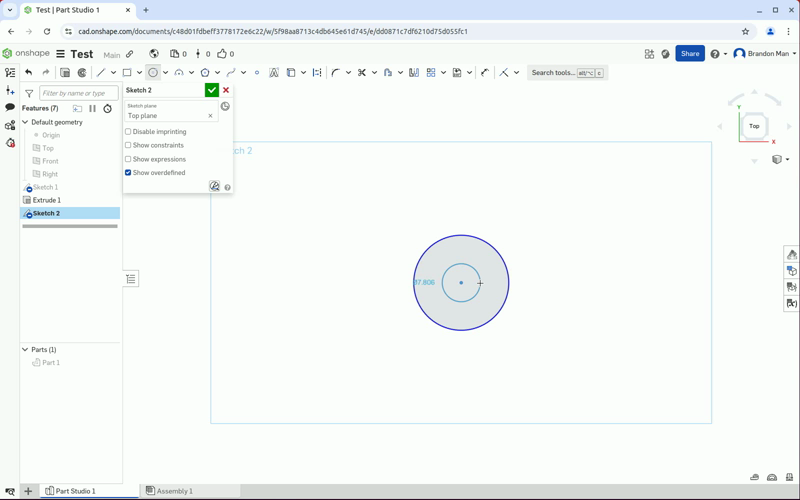
click(480, 282)
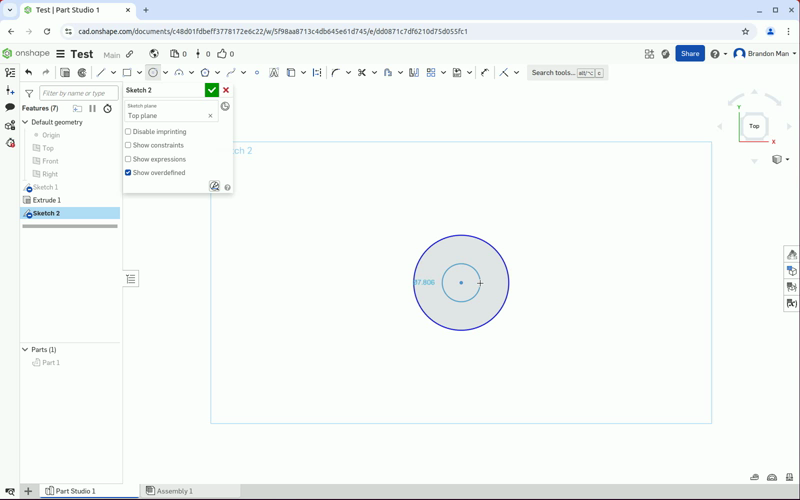
key(esc)
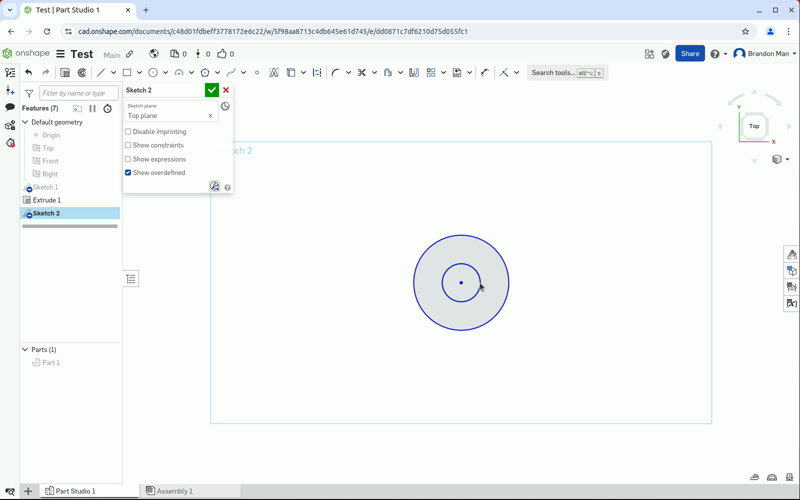
mouse_move(501, 292)
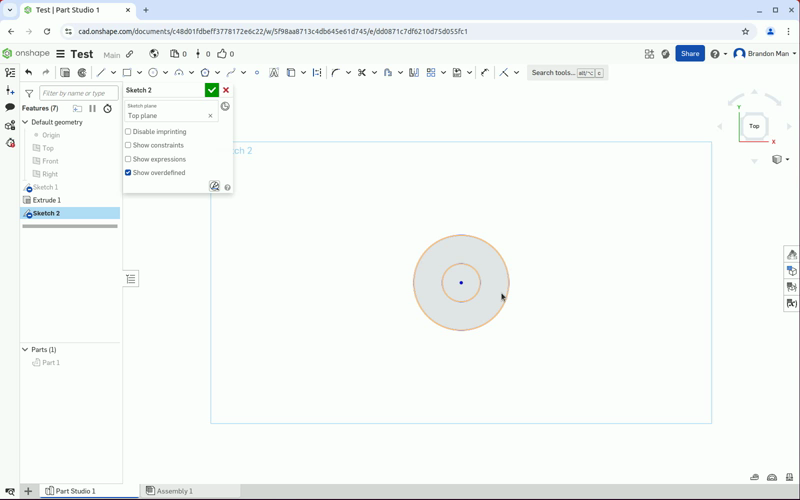
click(501, 292)
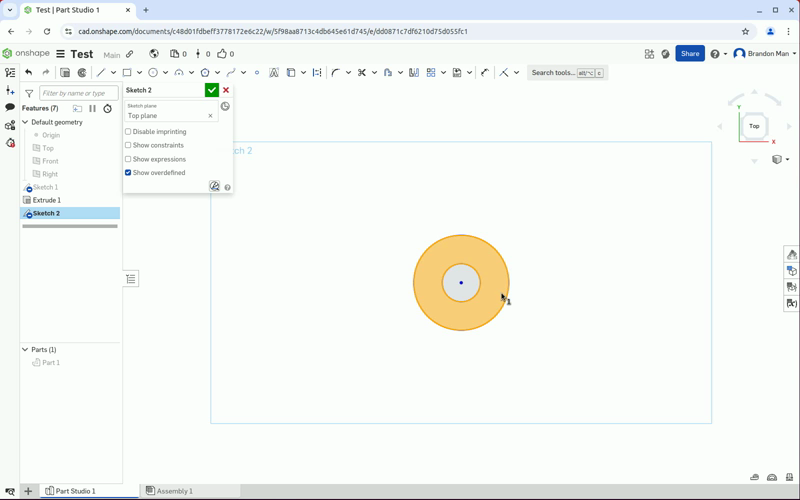
mouse_move(73, 352)
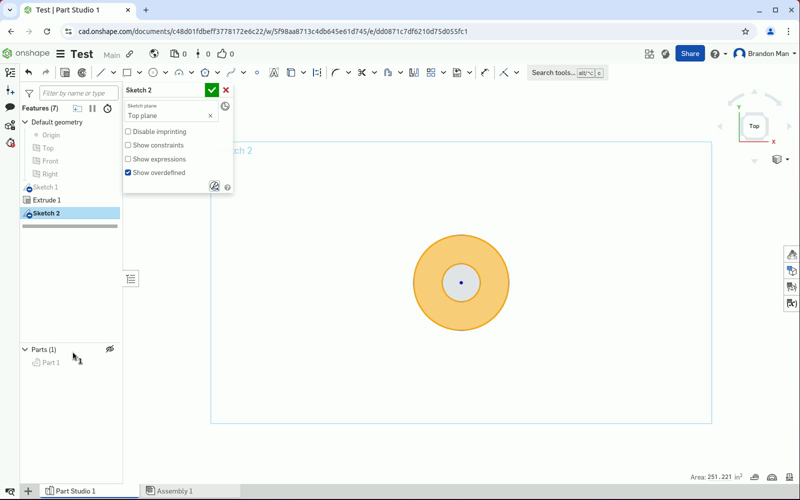
key(shift+y)
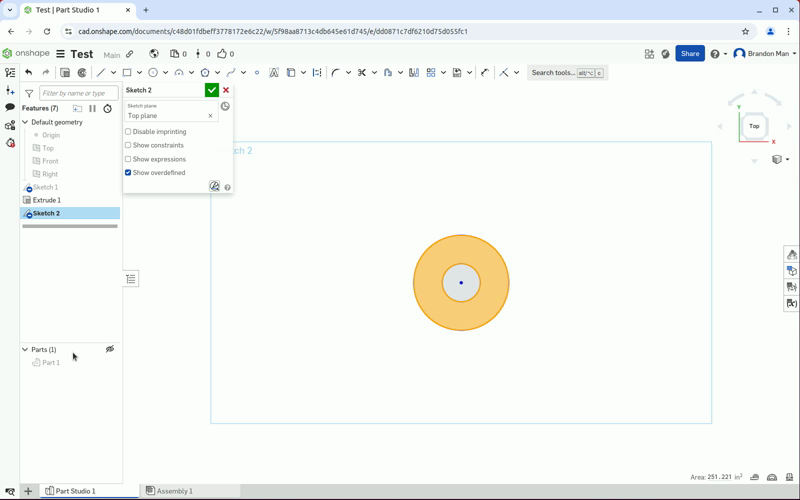
key(shift+e)
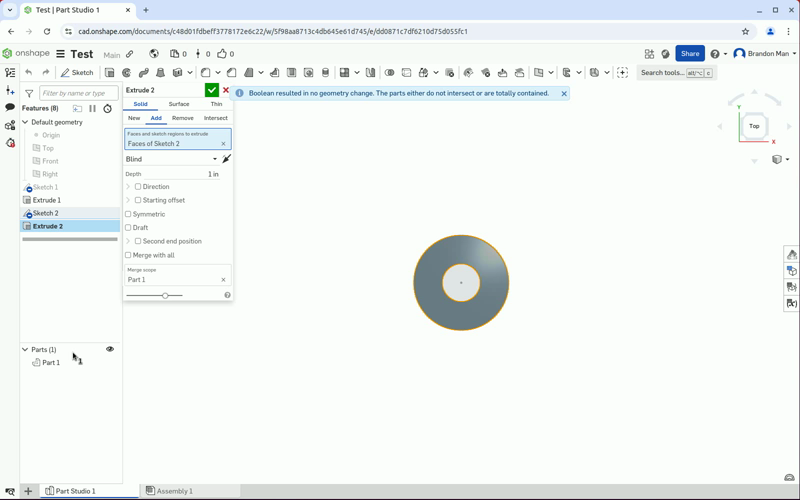
mouse_move(143, 106)
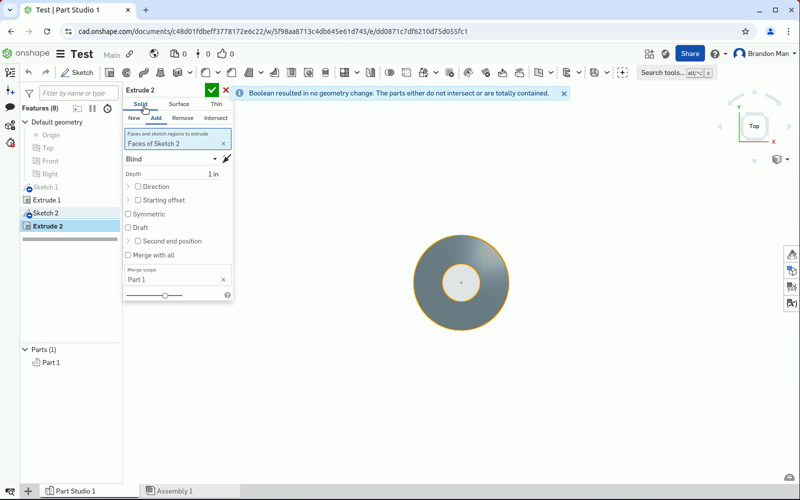
click(143, 106)
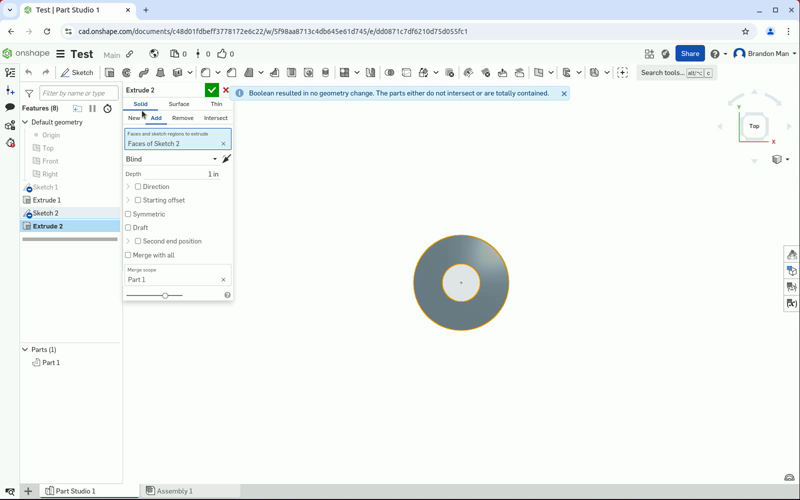
mouse_move(137, 120)
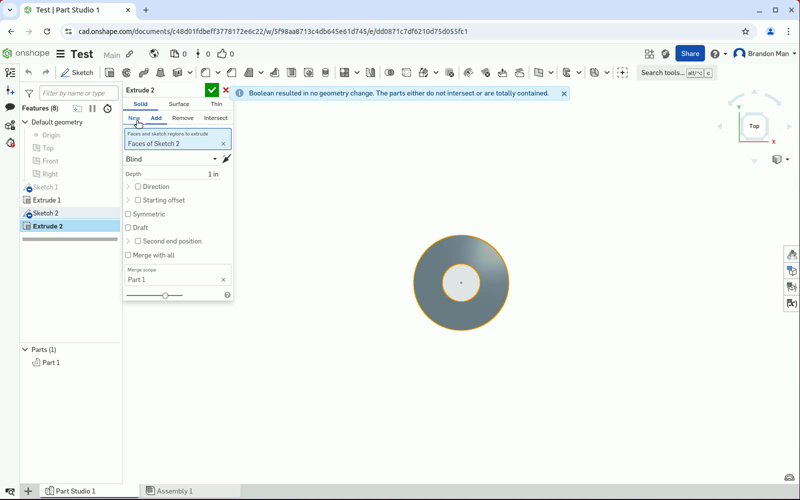
click(137, 120)
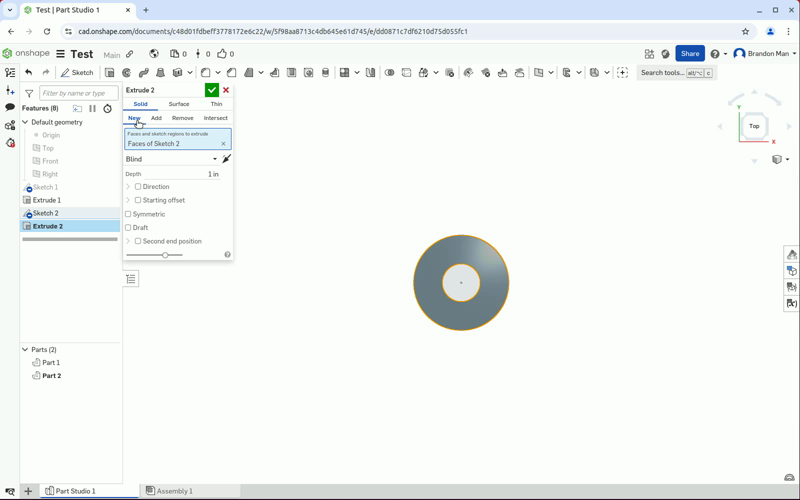
key(tab, 4)
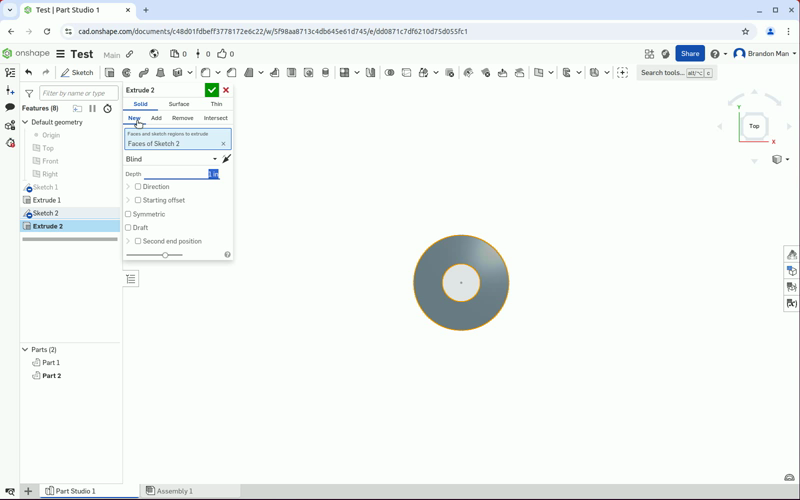
text(-1.926)
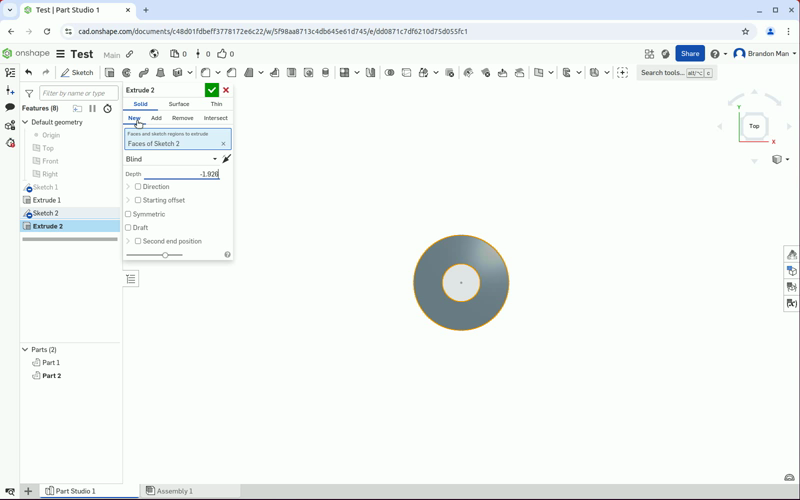
key(enter)
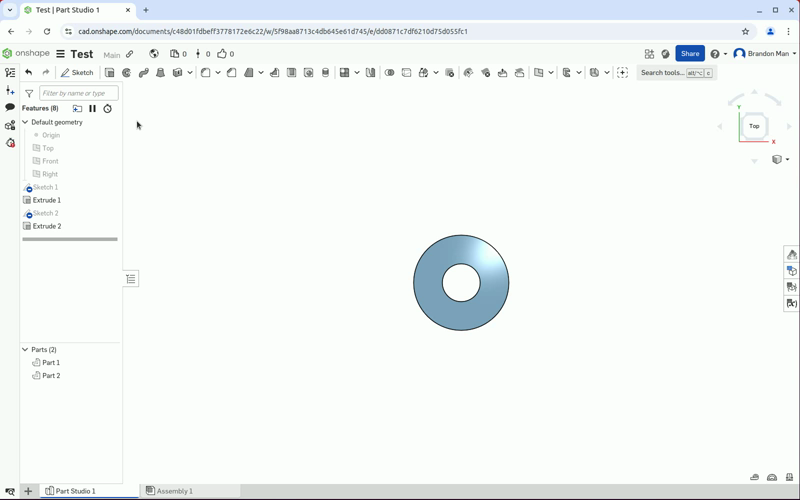
key(shift+h)
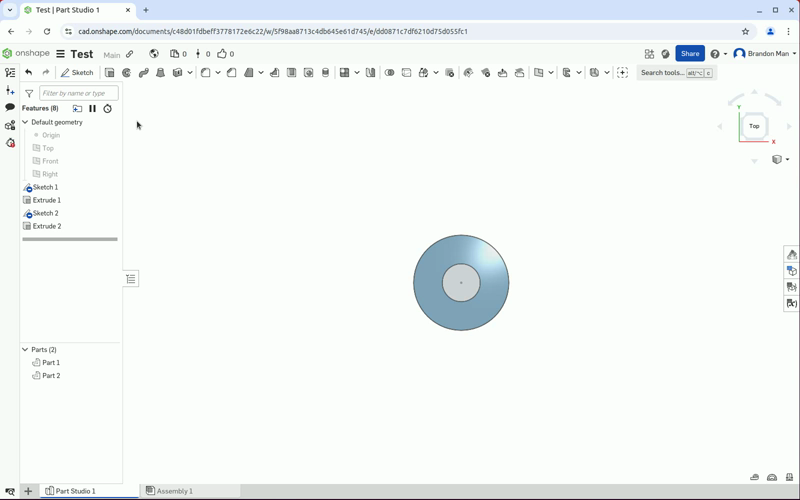
key(shift+h)
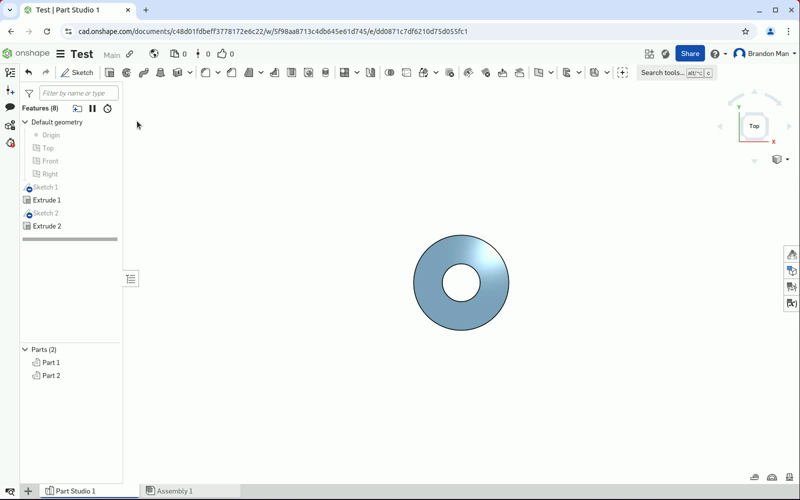
mouse_move(73, 189)
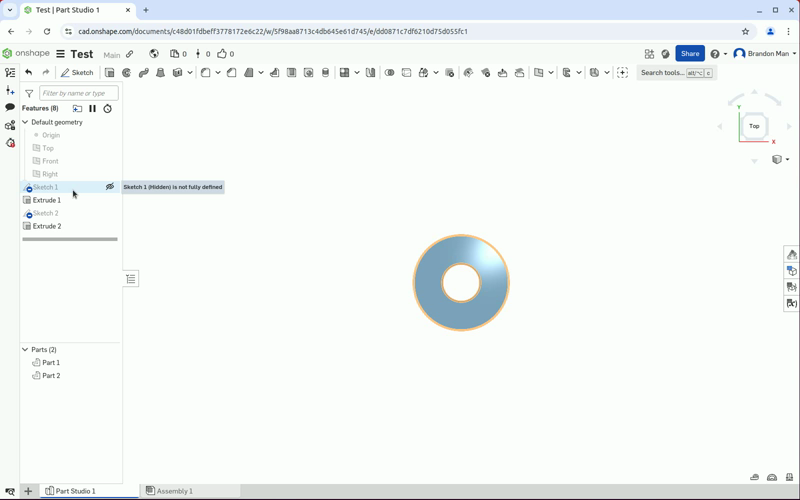
click(73, 189)
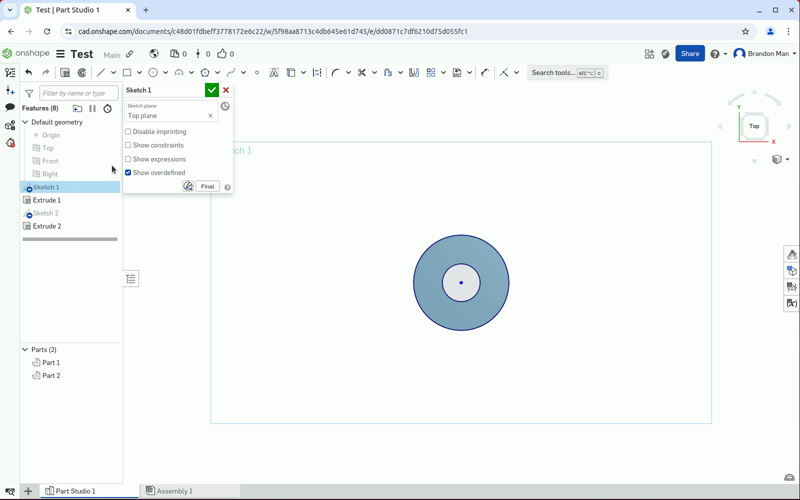
mouse_move(229, 92)
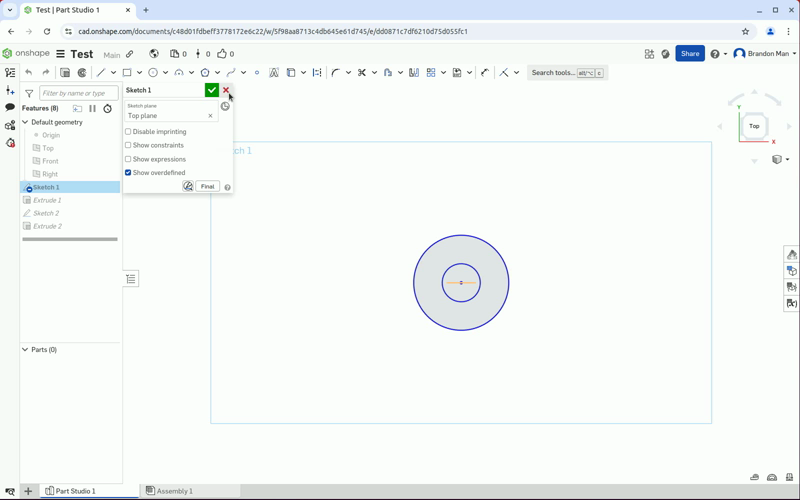
click(229, 92)
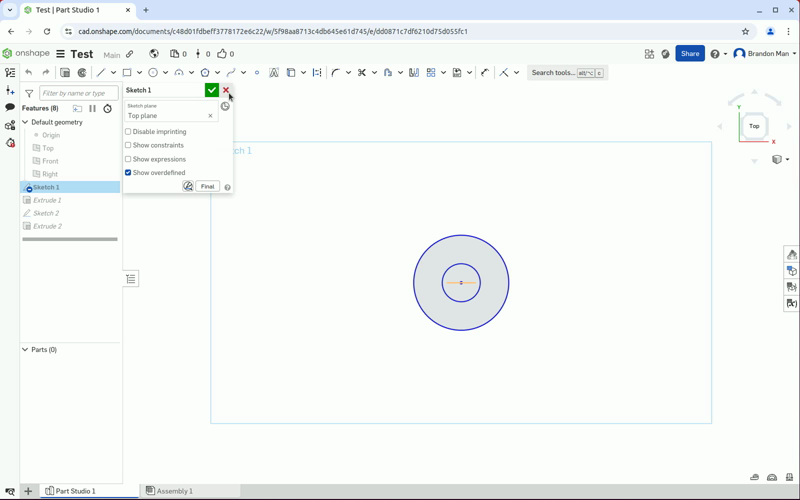
key(shift+s)
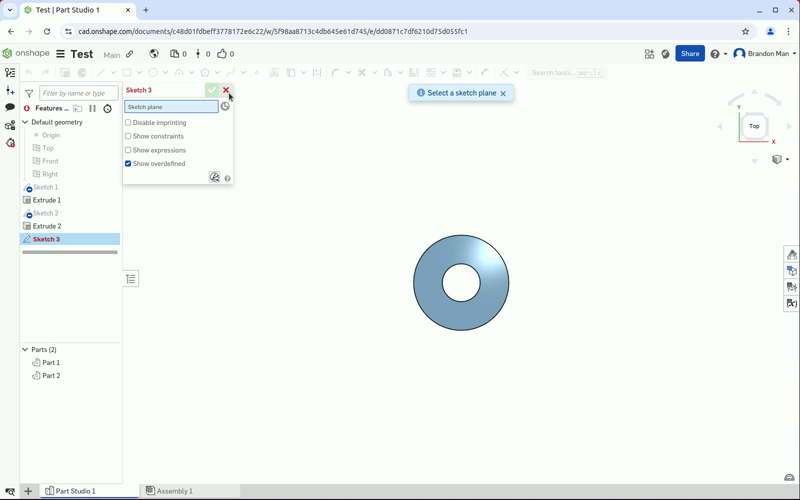
mouse_move(73, 150)
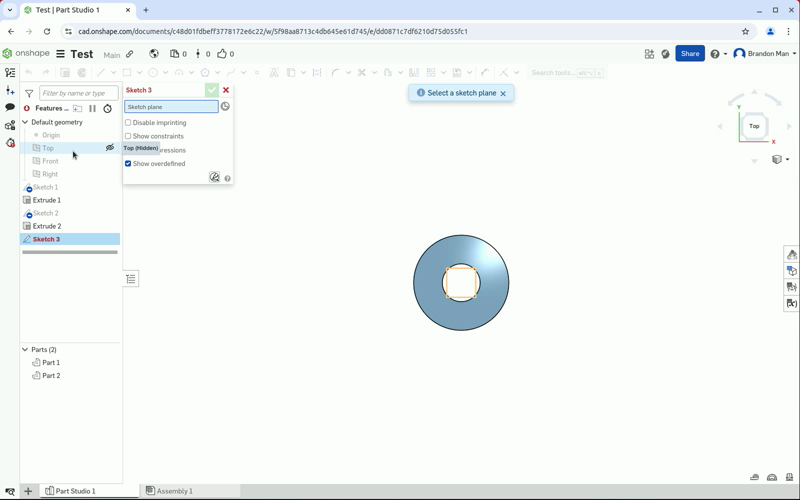
click(73, 150)
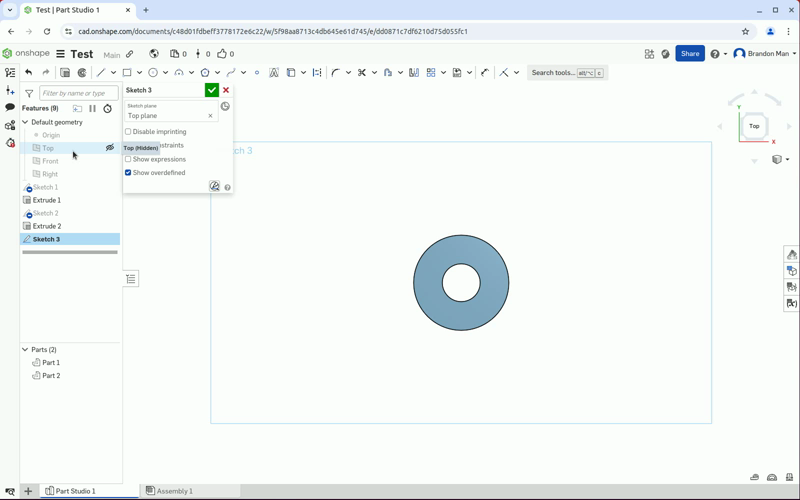
mouse_move(73, 352)
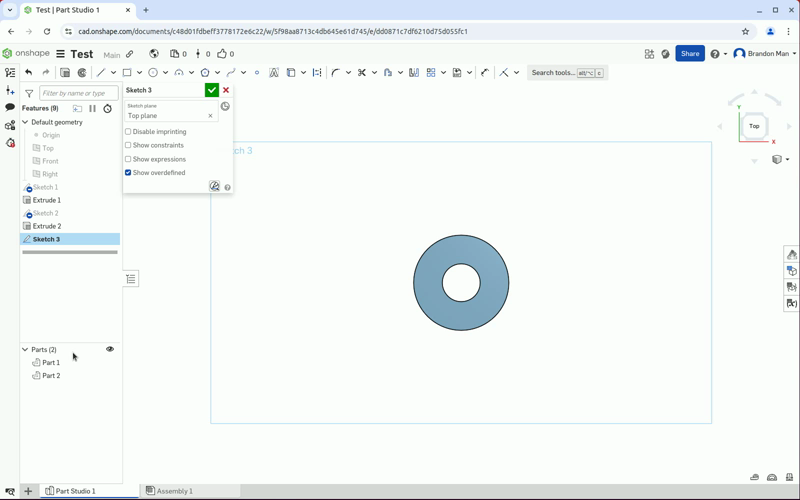
key(y)
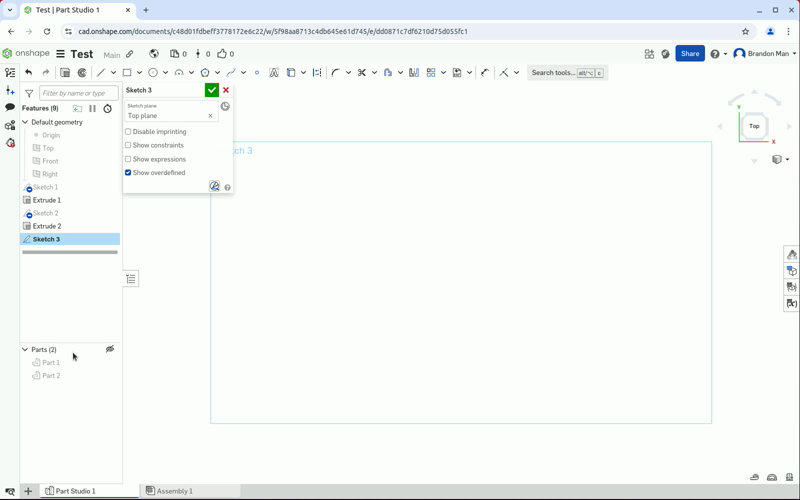
key(c)
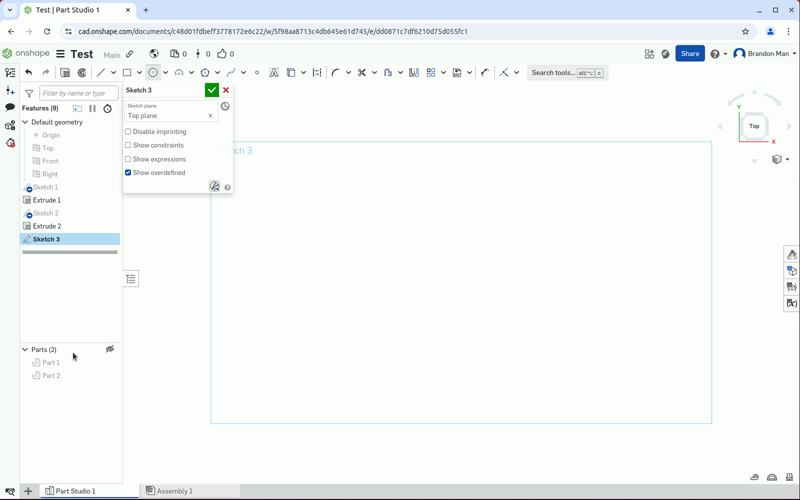
key_down(shift)
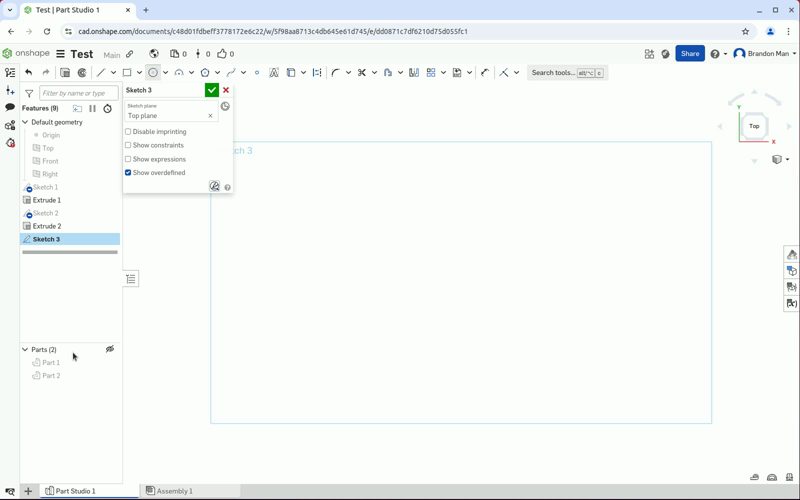
mouse_move(461, 282)
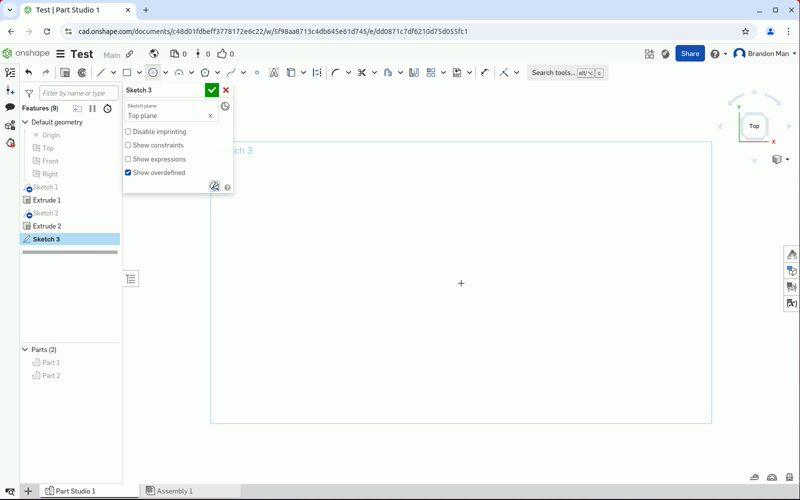
click(461, 282)
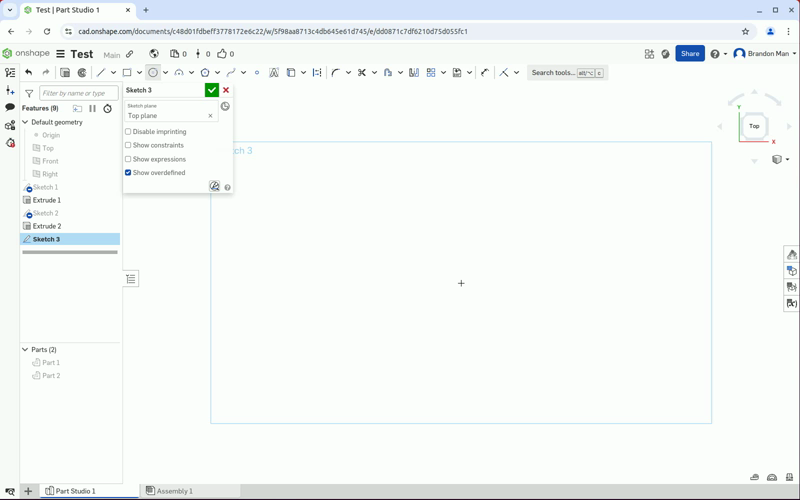
key_up(shift)
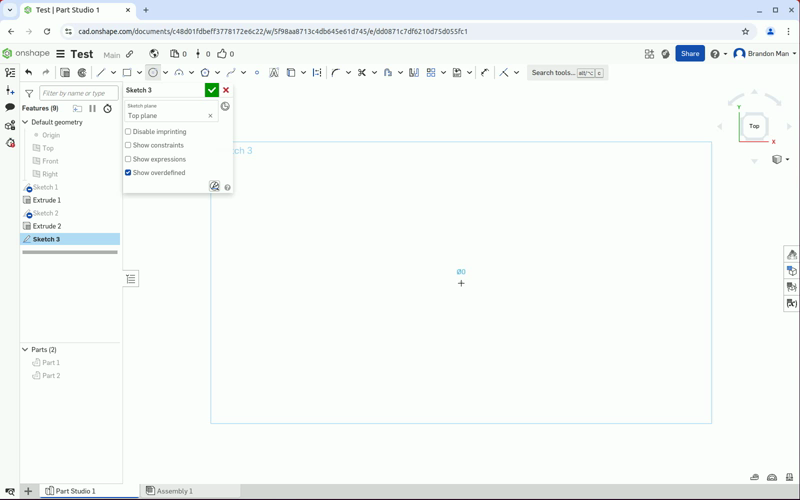
mouse_move(537, 282)
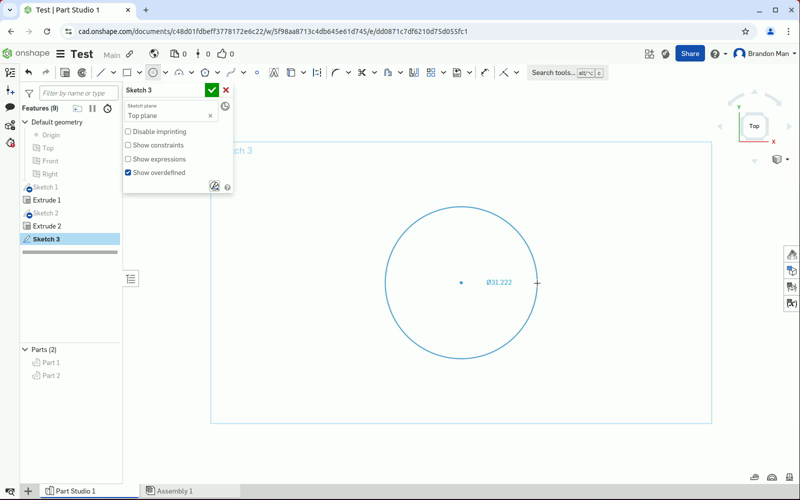
click(537, 282)
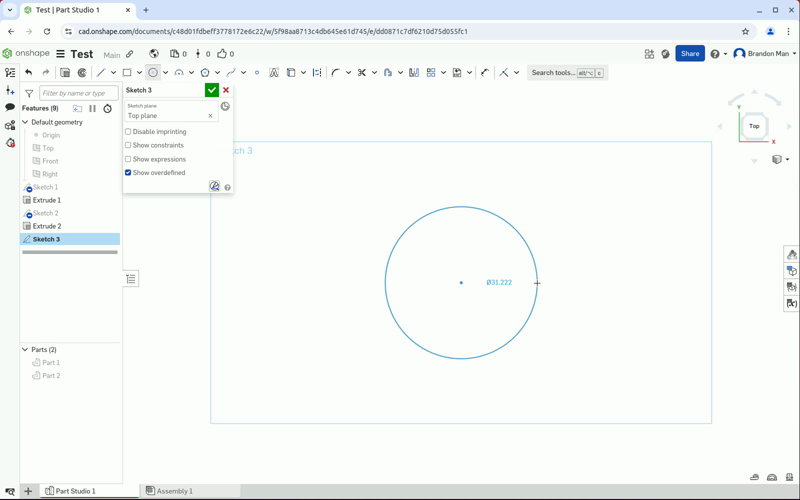
key(esc)
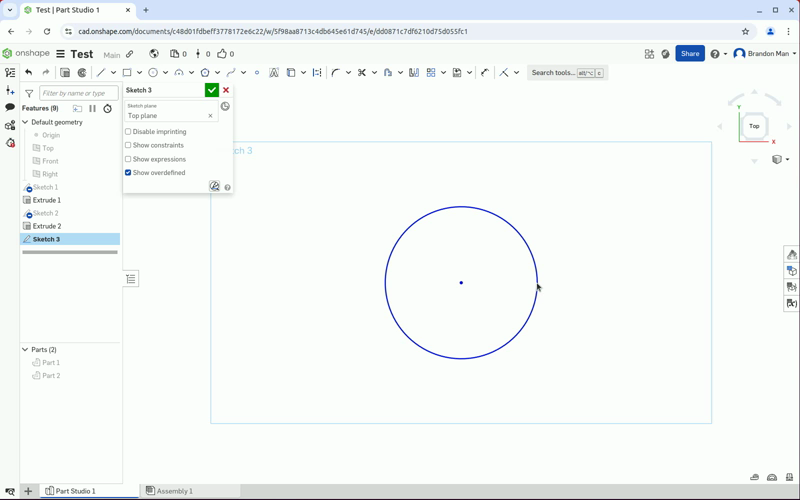
key(c)
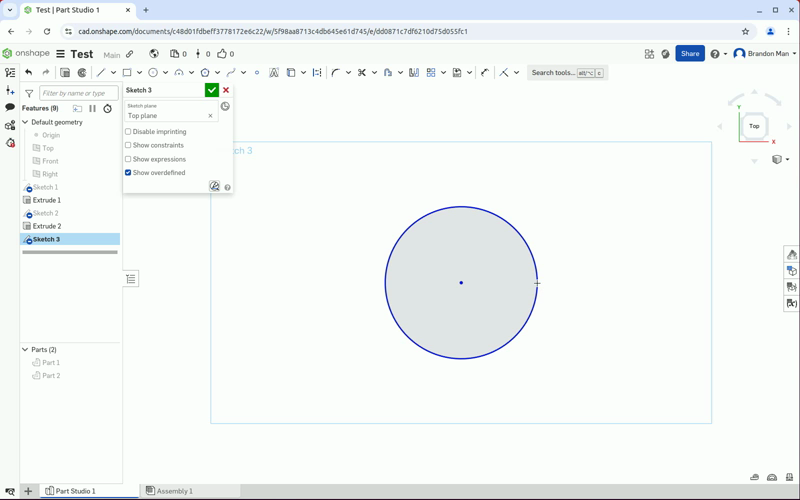
key_down(shift)
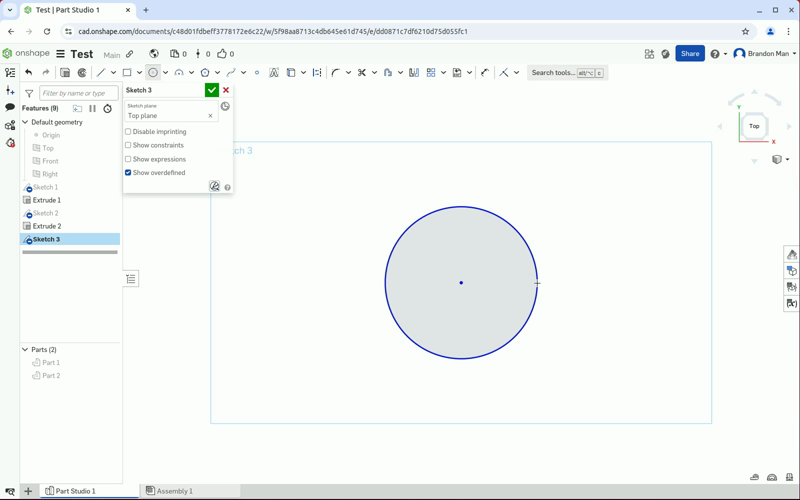
mouse_move(461, 282)
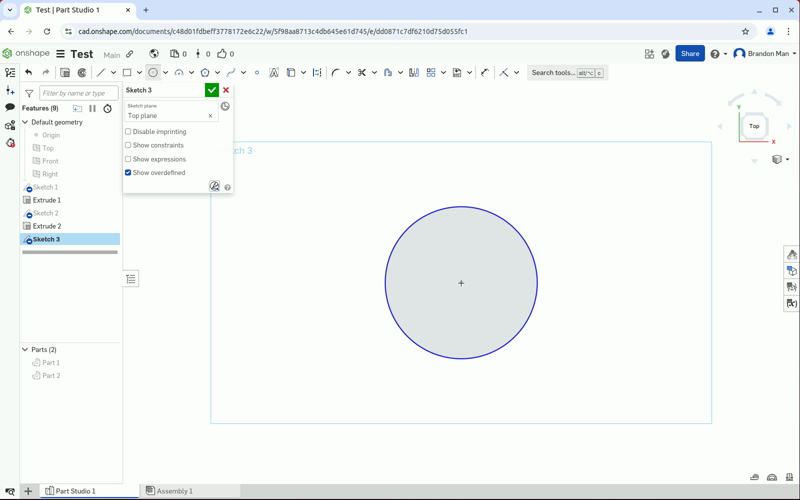
click(461, 282)
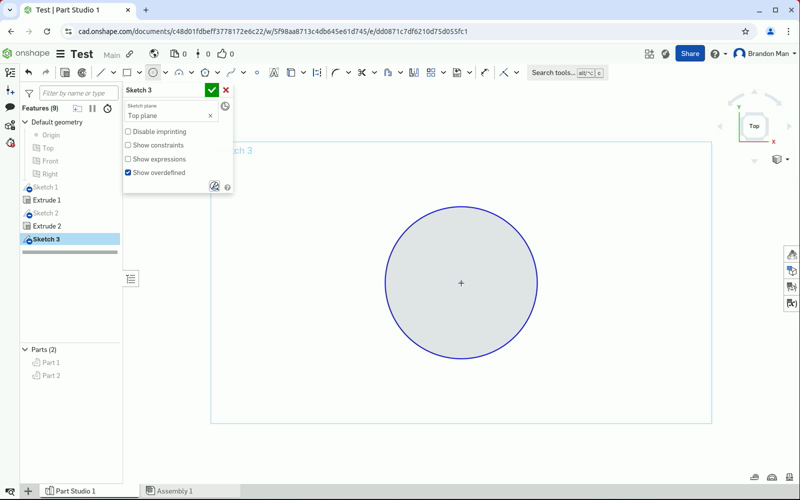
key_up(shift)
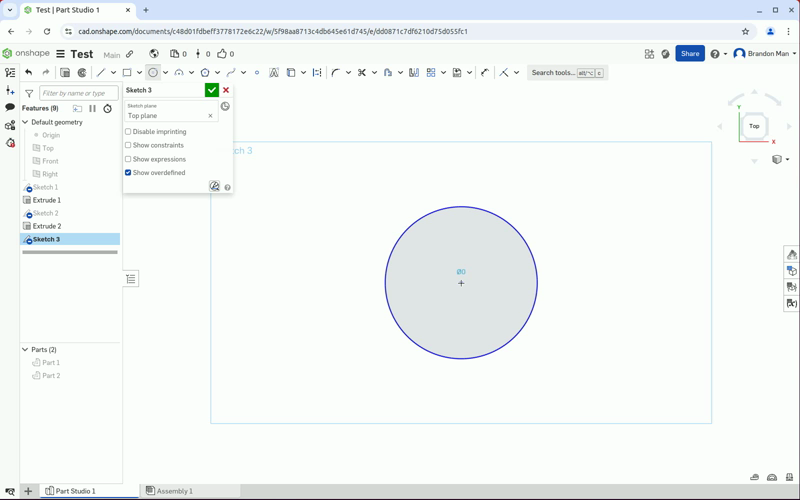
mouse_move(508, 282)
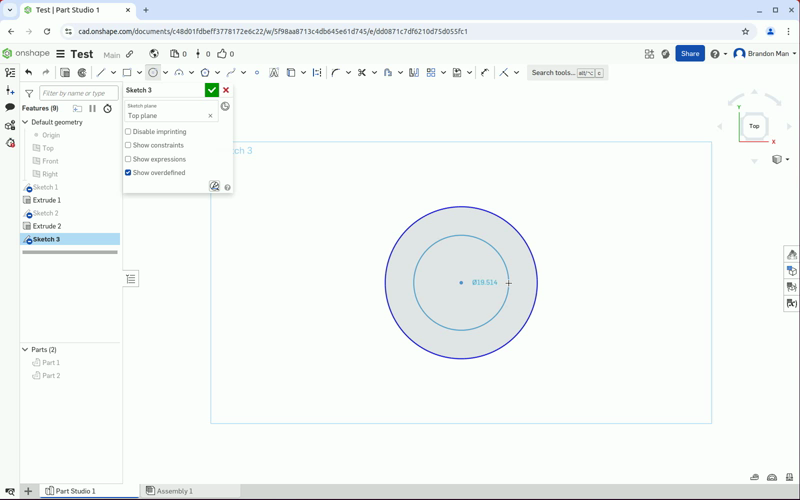
click(508, 282)
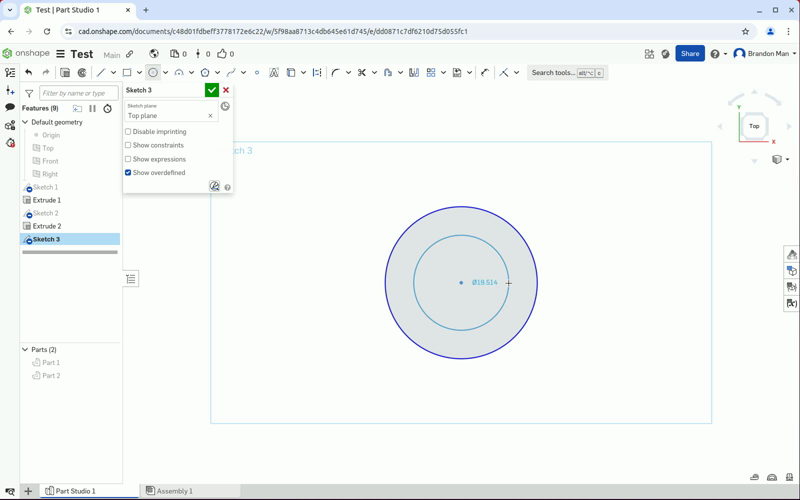
key(esc)
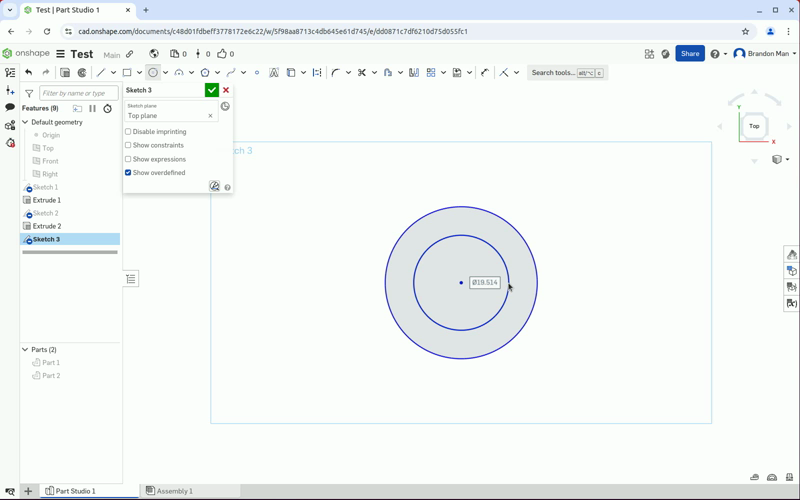
mouse_move(492, 330)
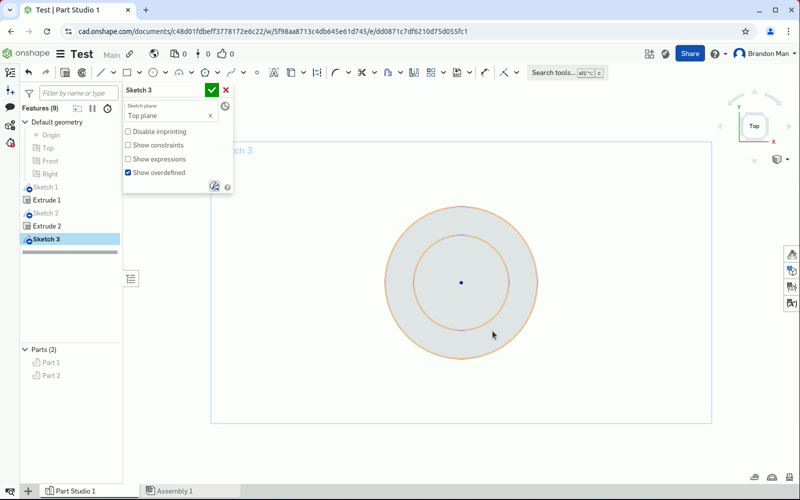
click(492, 330)
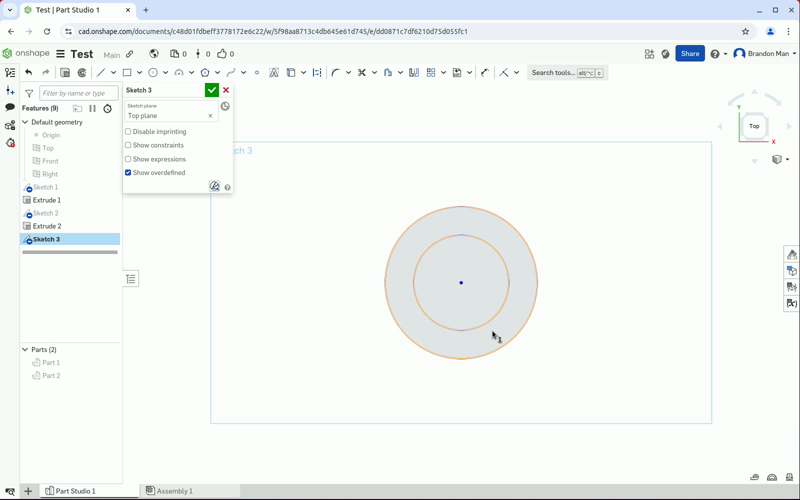
mouse_move(73, 352)
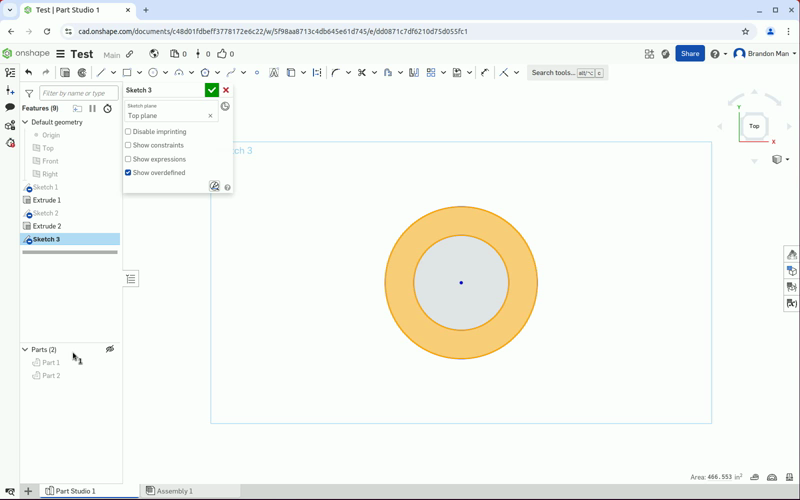
key(shift+y)
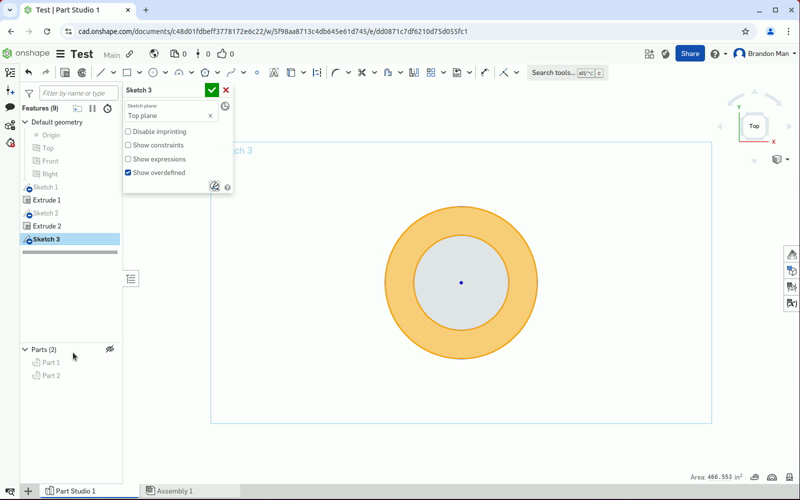
key(shift+e)
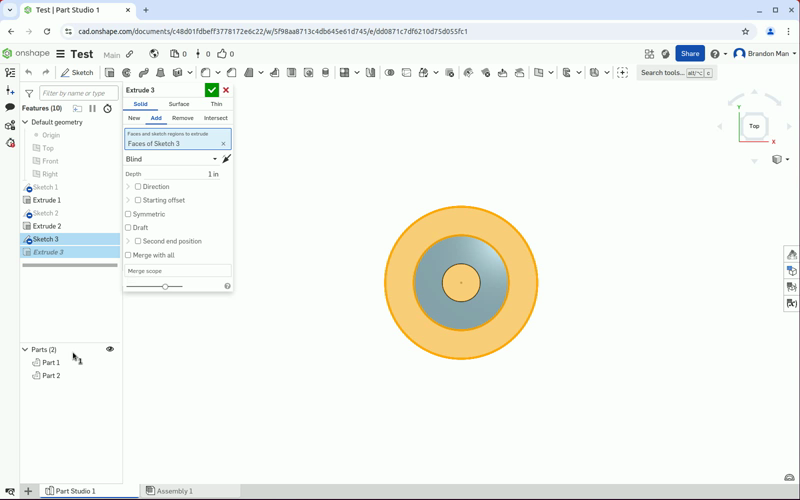
mouse_move(143, 106)
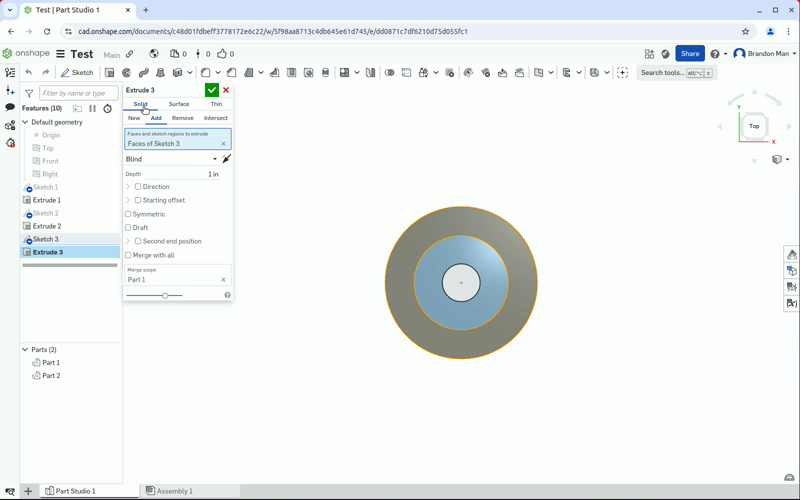
click(143, 106)
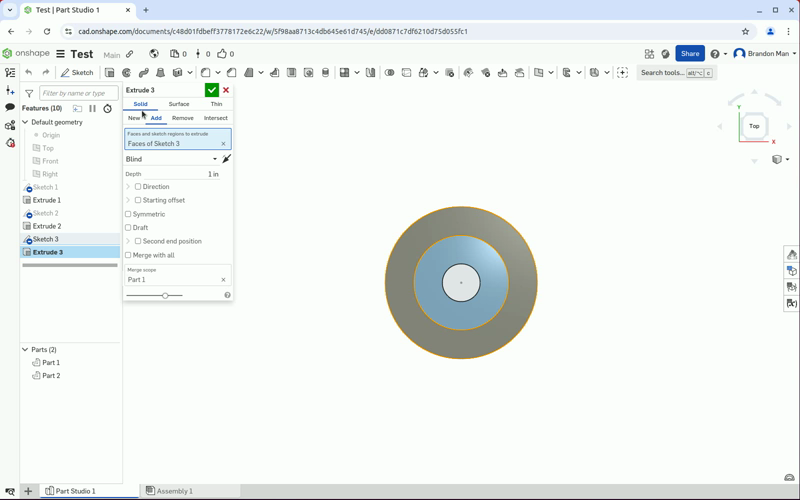
mouse_move(137, 120)
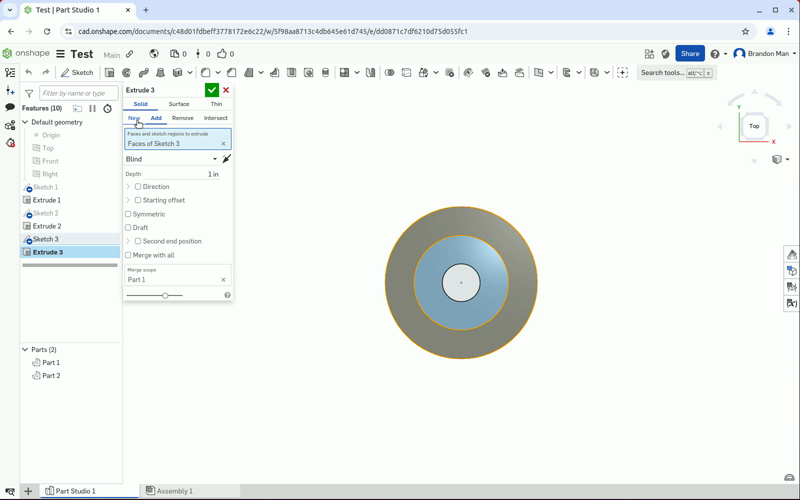
click(137, 120)
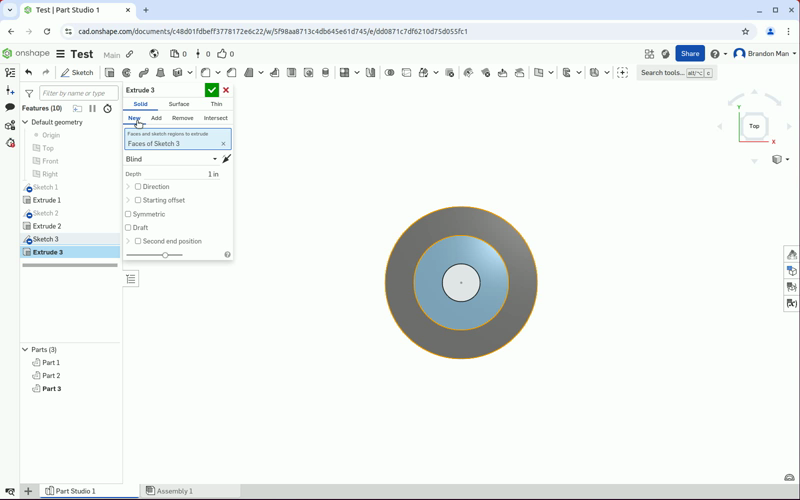
key(tab, 4)
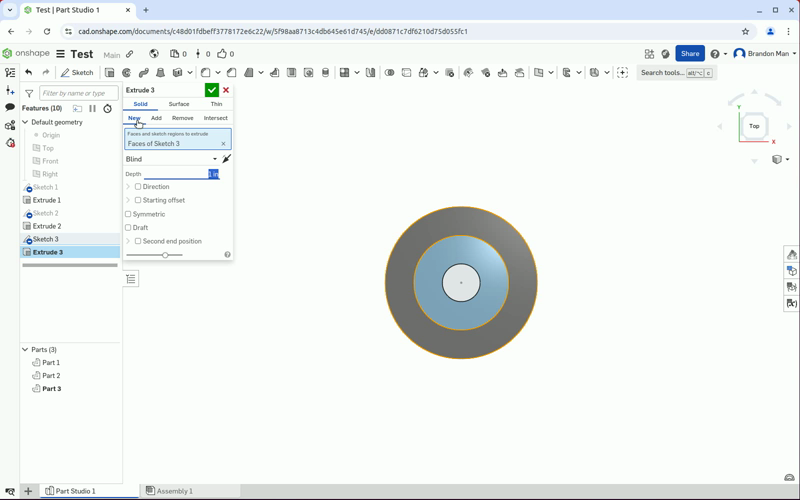
text(-1.926)
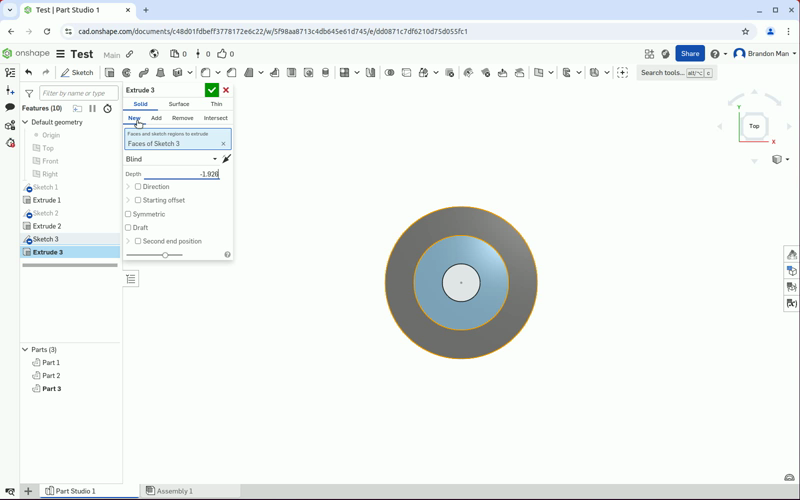
key(enter)
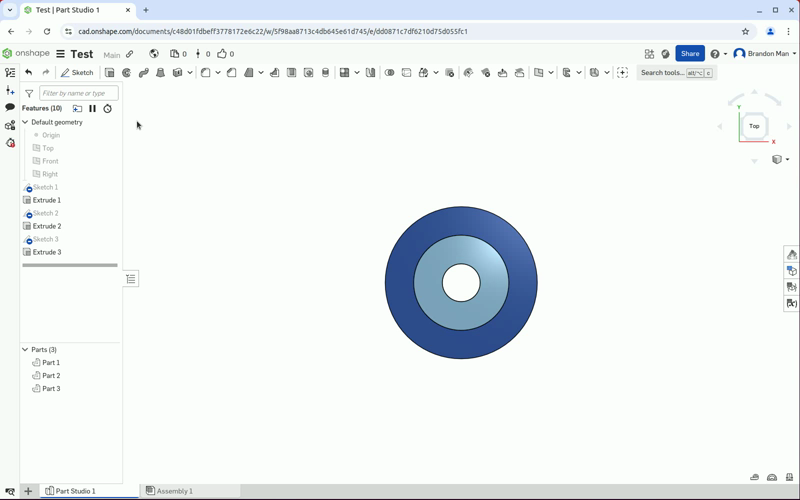
key(shift+h)
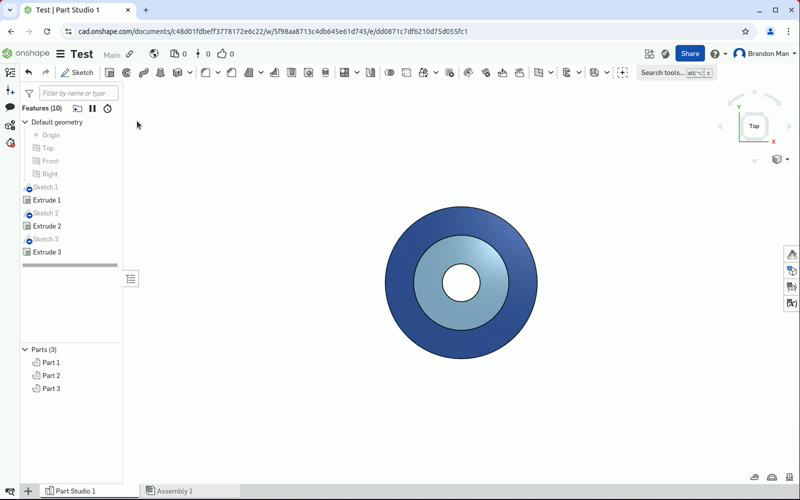
key(shift+h)
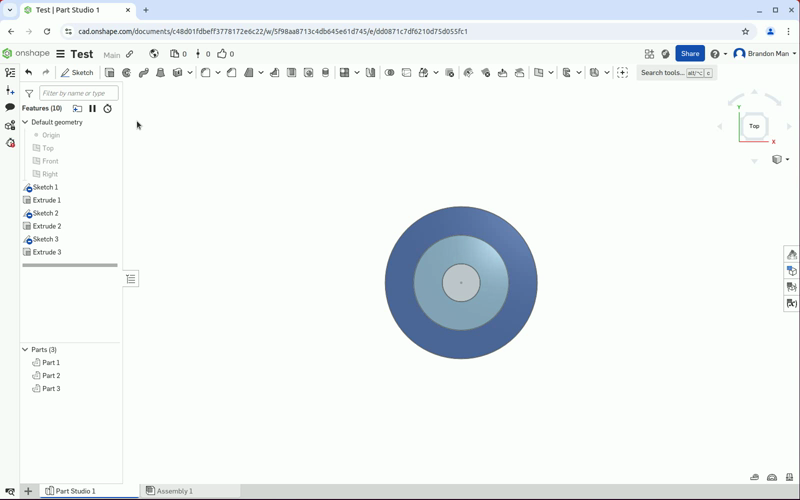
key(shift+7)
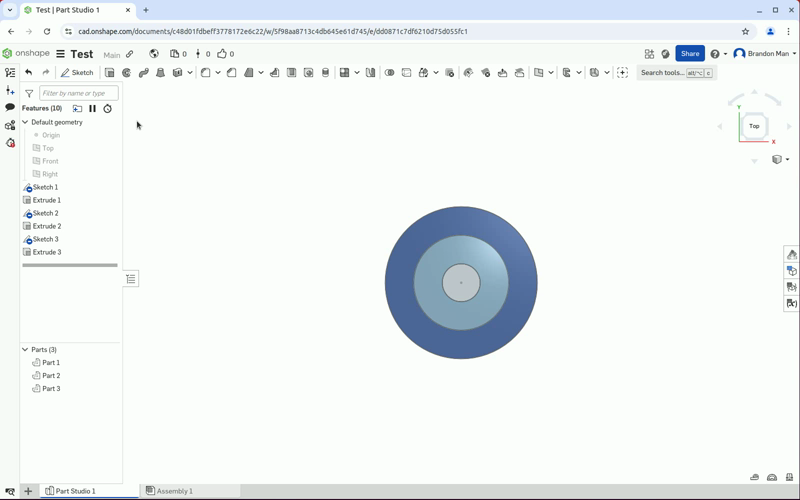
key(up, 3)
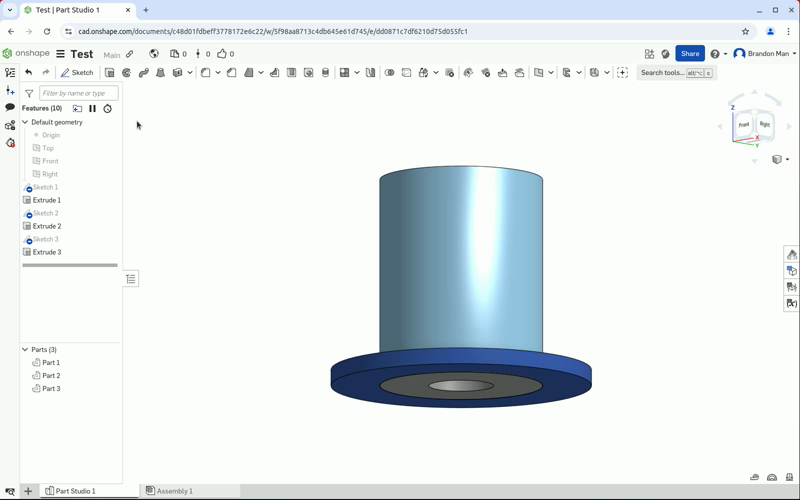
key(left, 3)
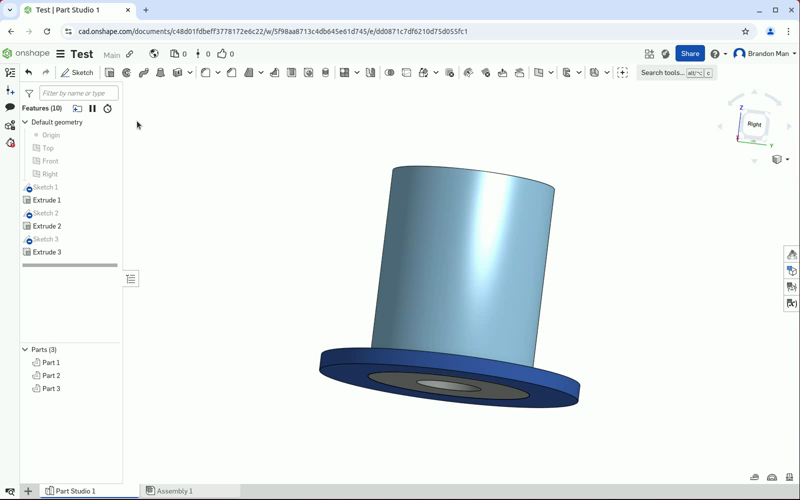
key(right, 3)
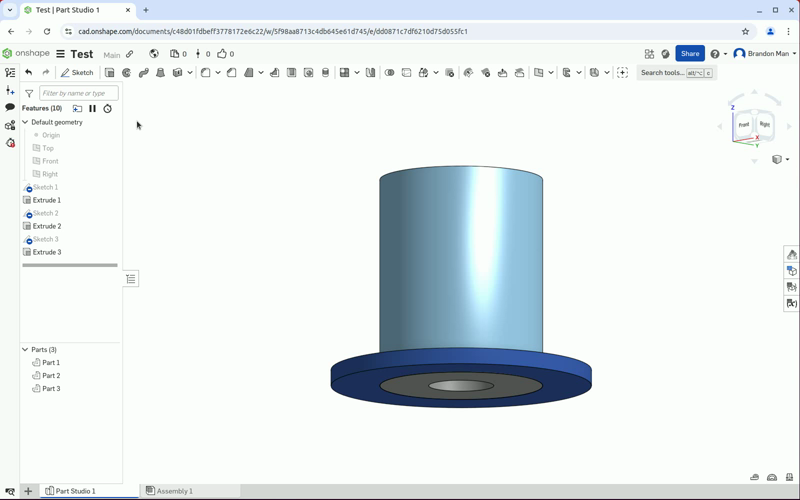
key(down, 3)
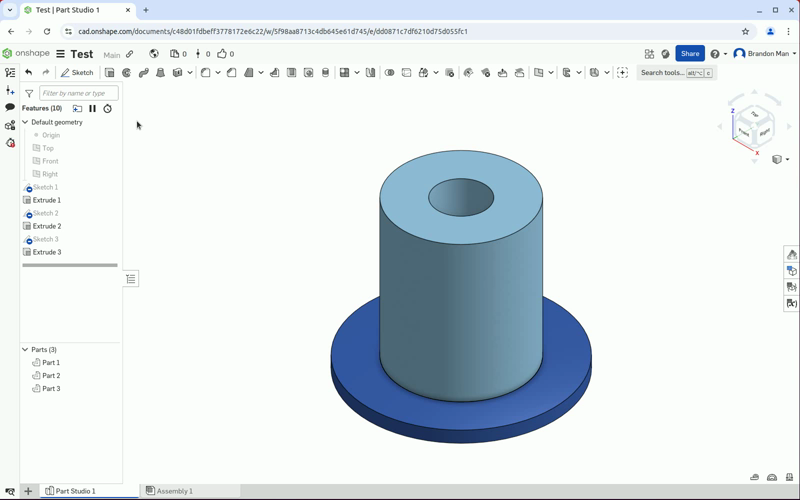
mouse_move(73, 189)
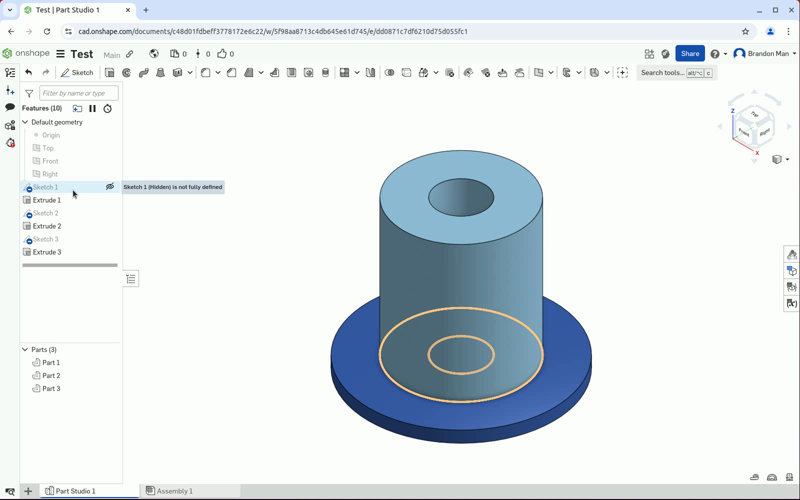
click(73, 189)